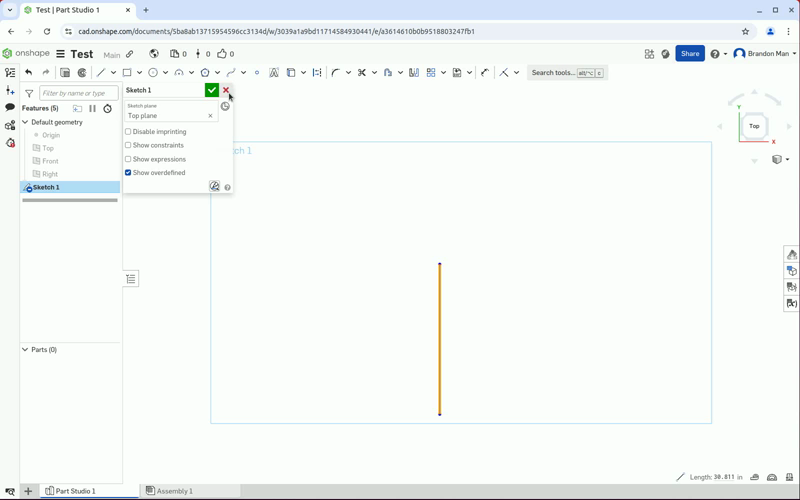
key(shift+h)
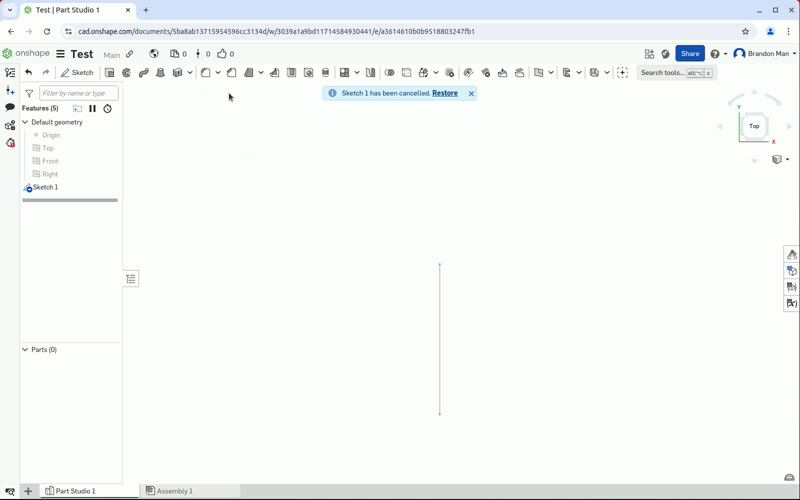
key(shift+s)
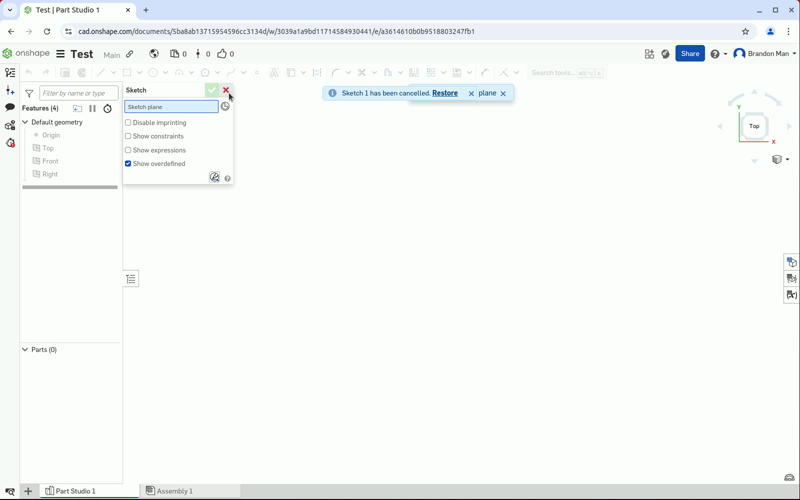
mouse_move(73, 150)
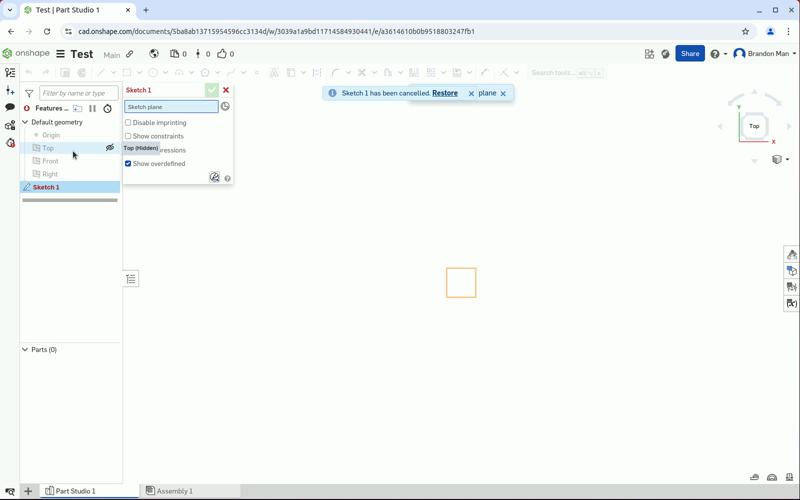
click(73, 150)
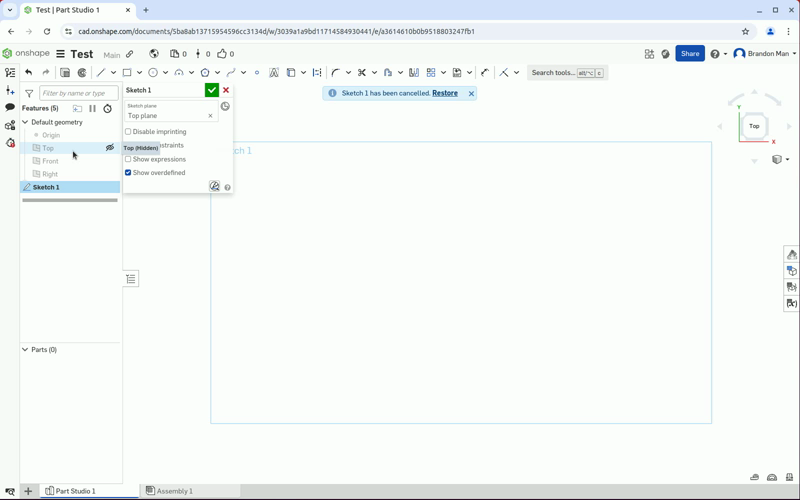
mouse_move(73, 352)
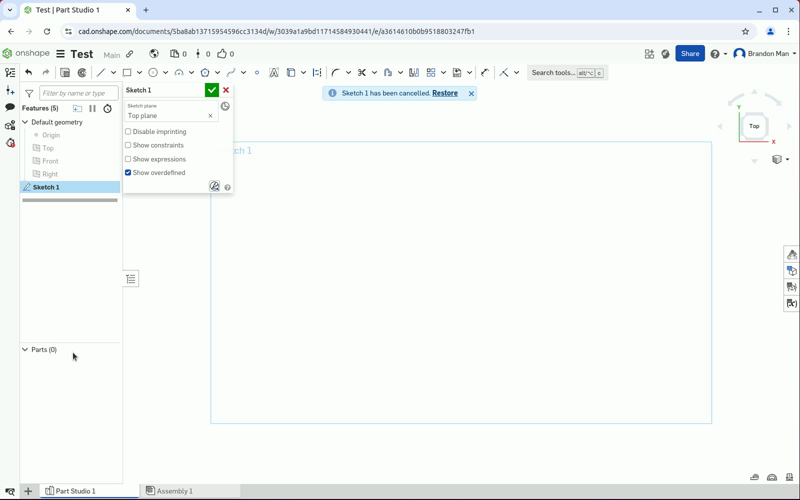
key(y)
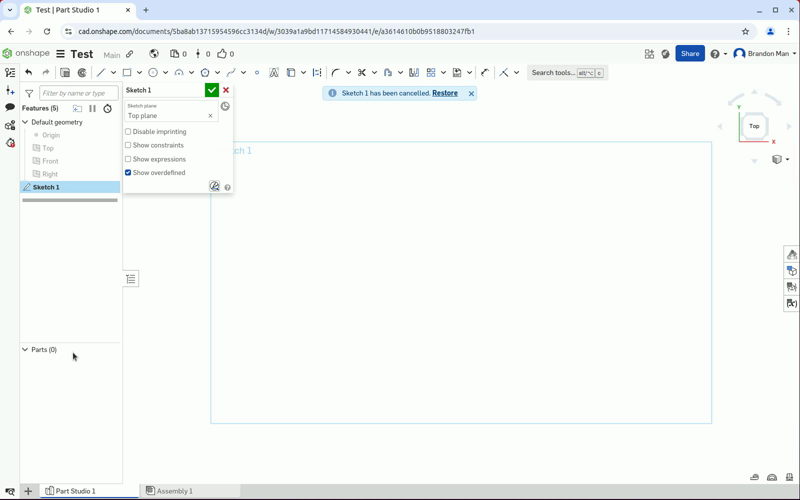
key(l)
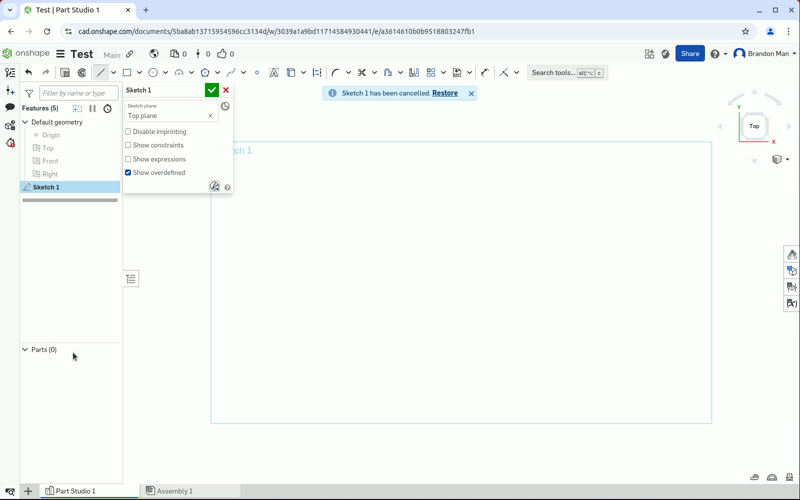
key_down(shift)
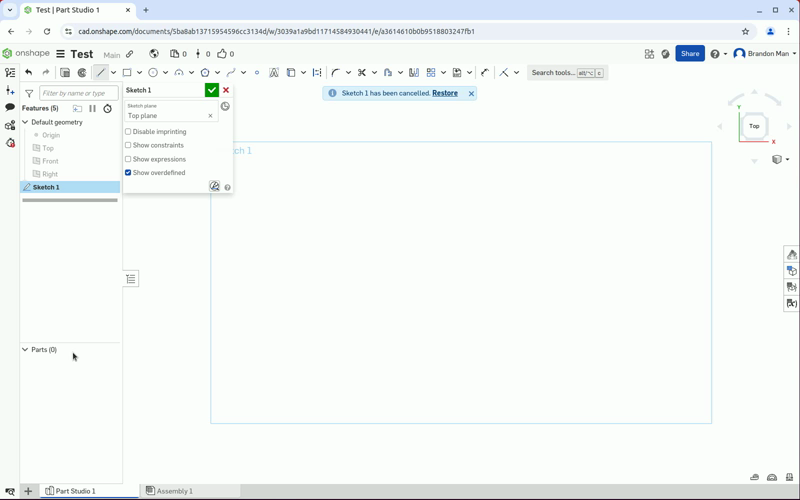
mouse_move(348, 351)
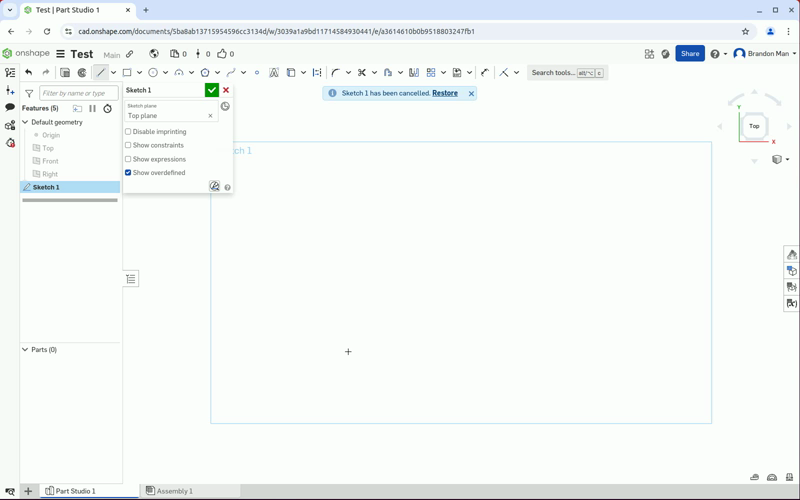
click(348, 351)
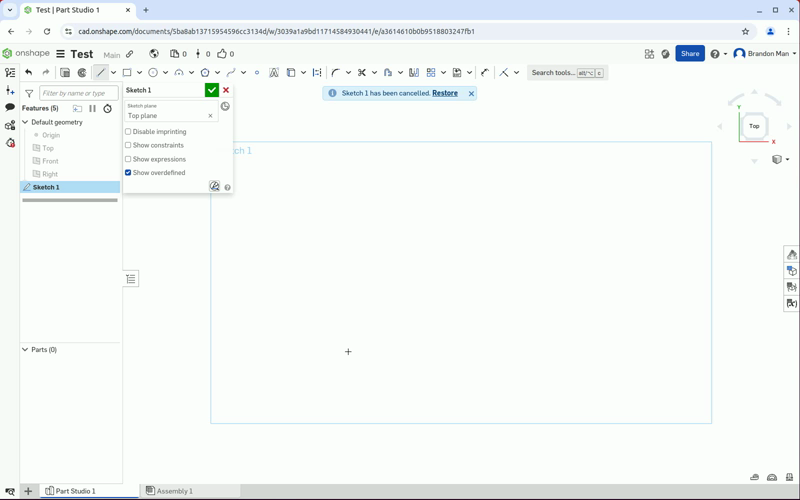
key_up(shift)
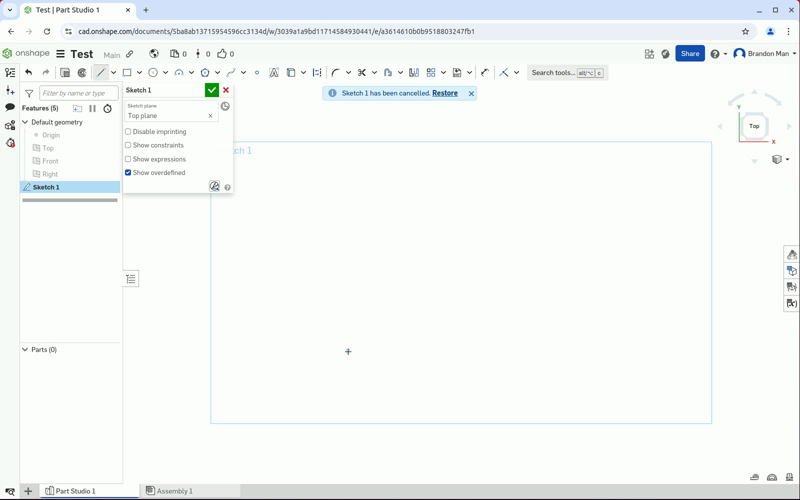
key_down(shift)
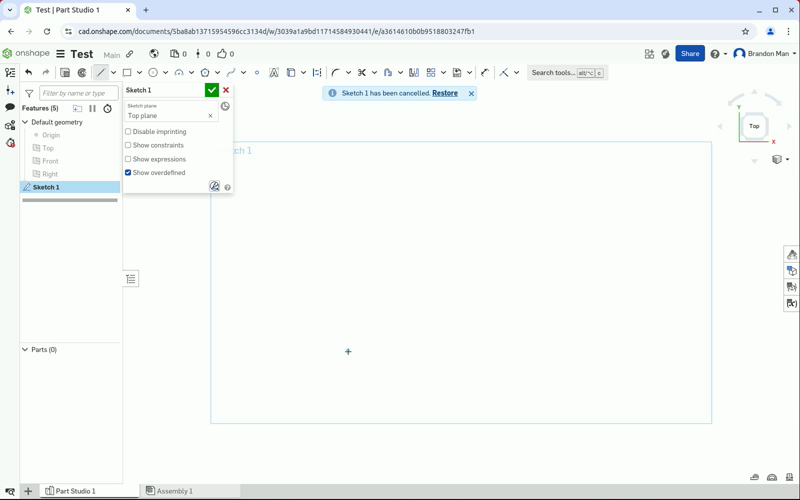
mouse_move(572, 351)
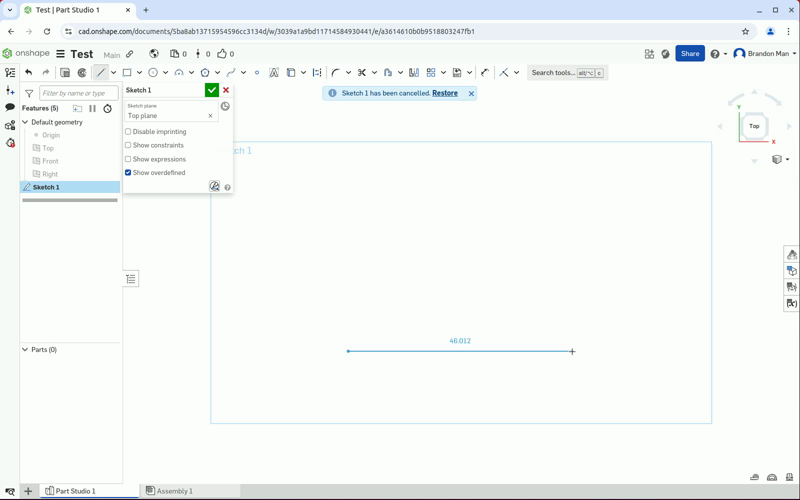
click(572, 351)
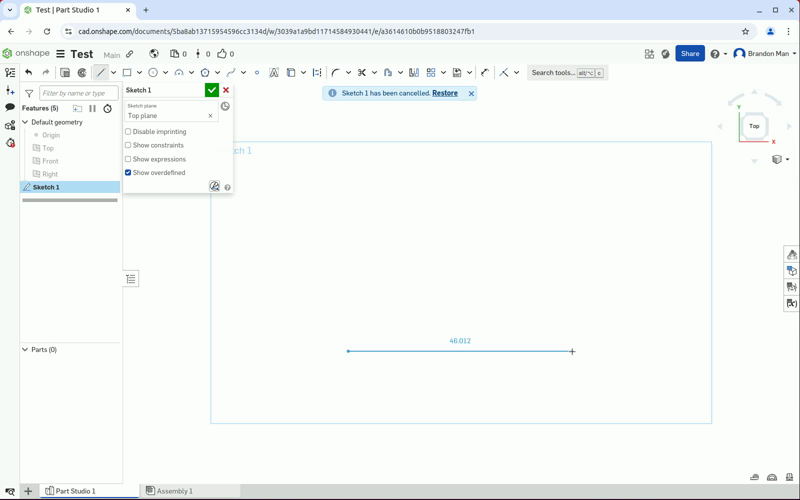
key_up(shift)
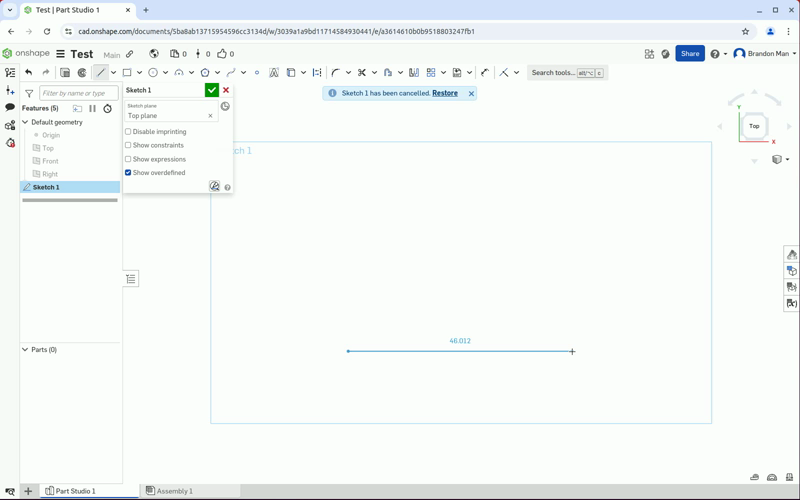
key_down(shift)
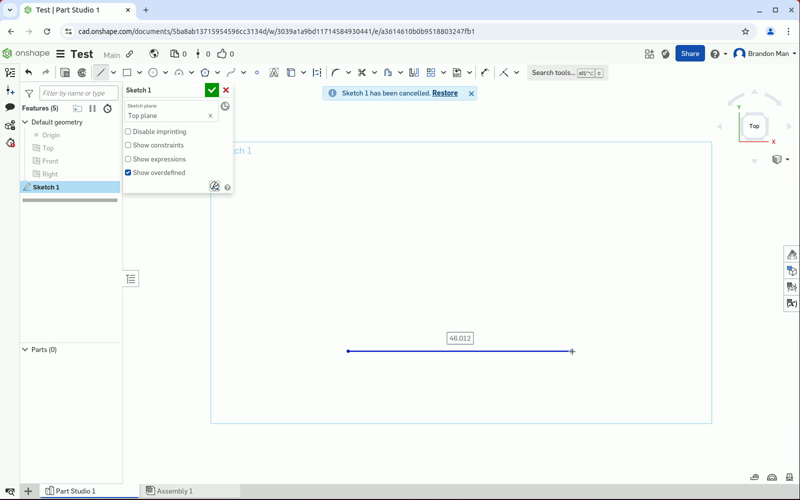
mouse_move(572, 216)
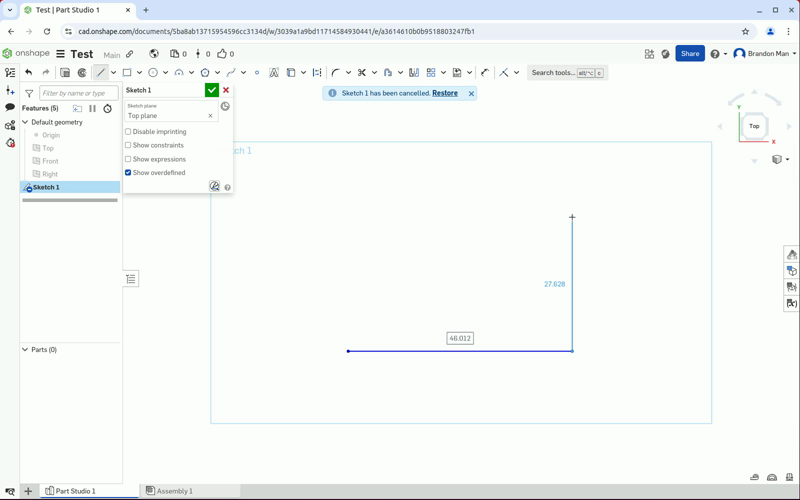
click(572, 216)
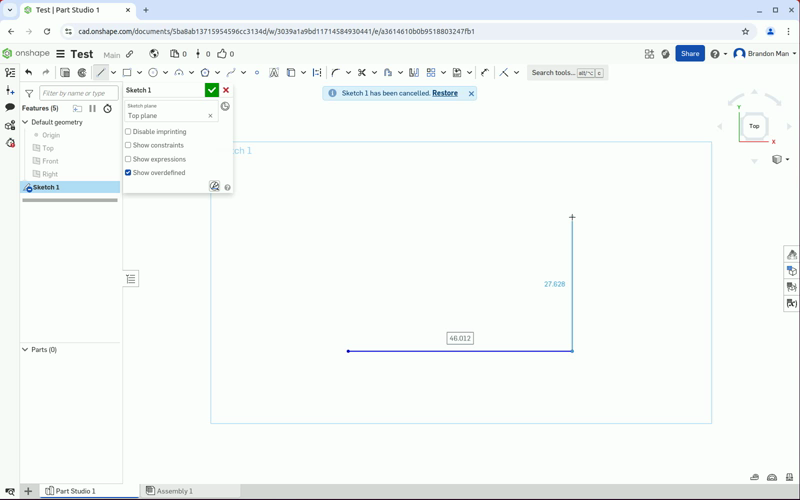
key_up(shift)
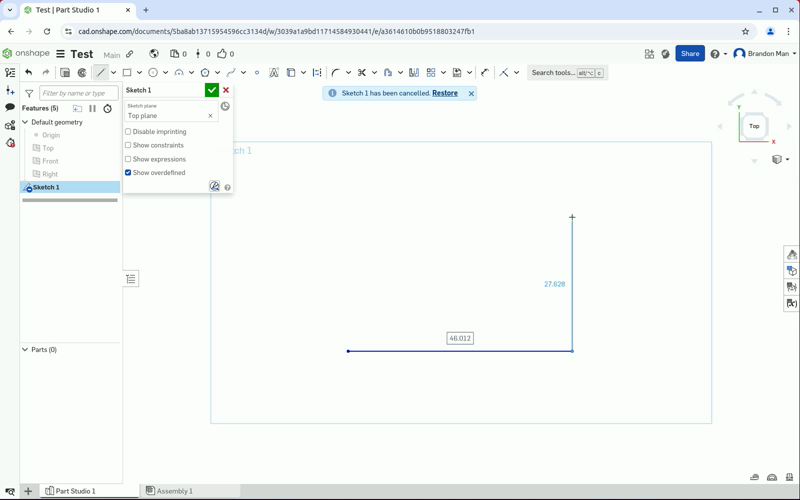
key_down(shift)
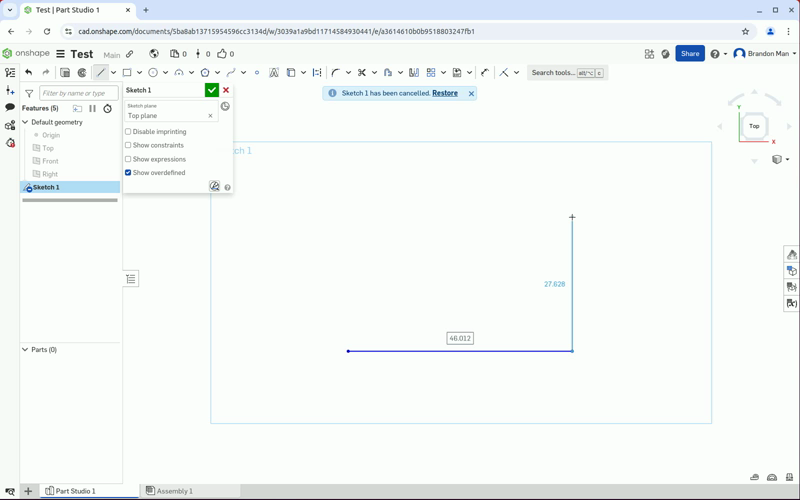
mouse_move(348, 216)
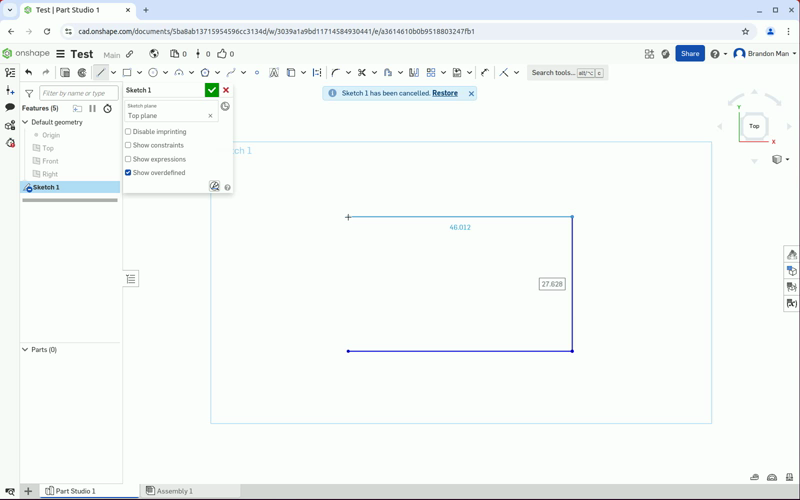
click(348, 216)
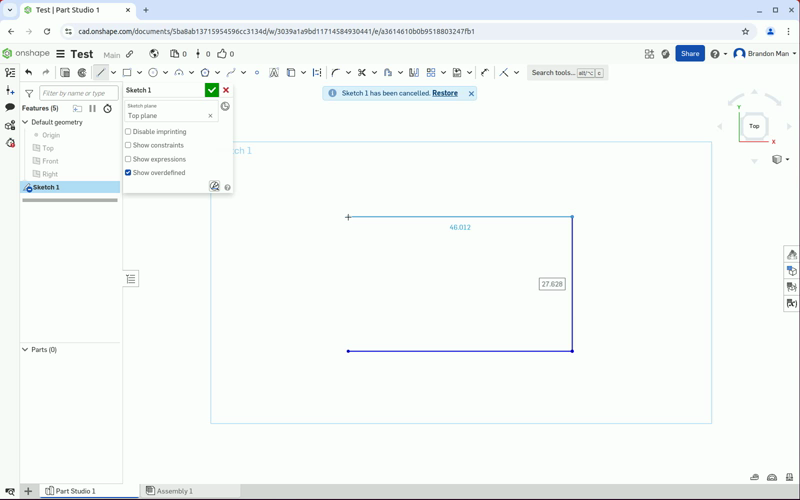
key_up(shift)
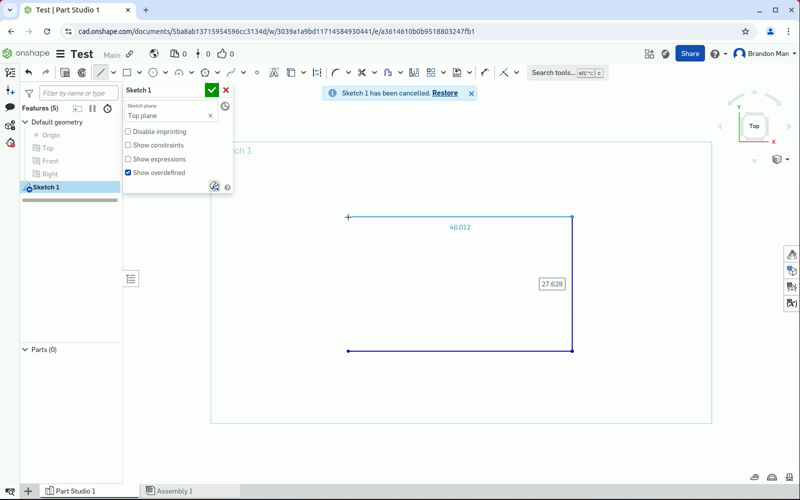
key_down(shift)
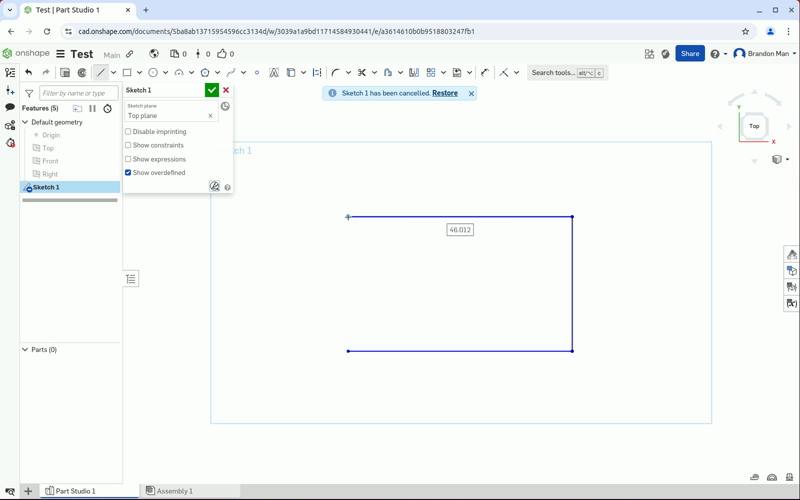
mouse_move(348, 351)
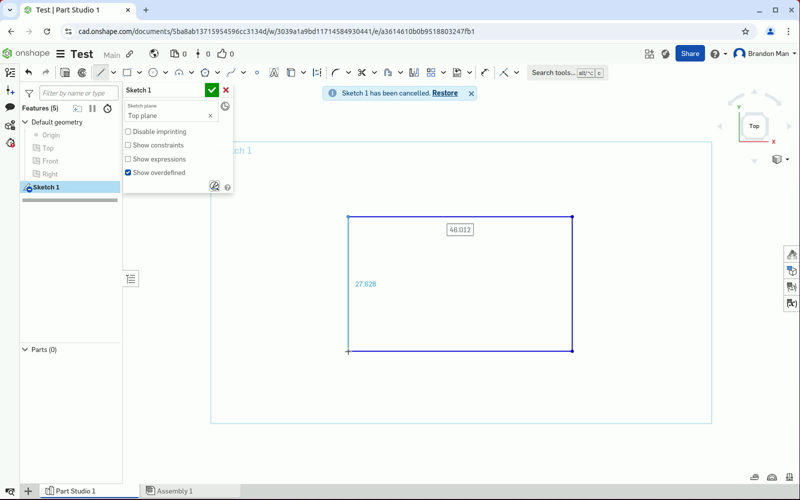
key_up(shift)
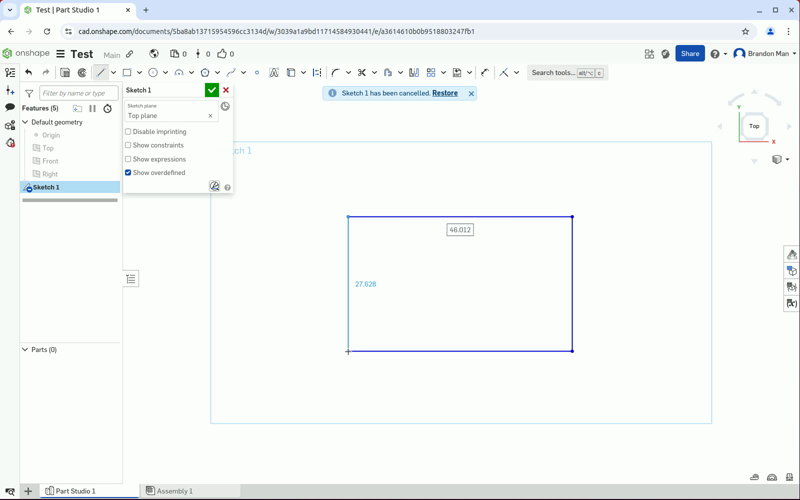
click(348, 351)
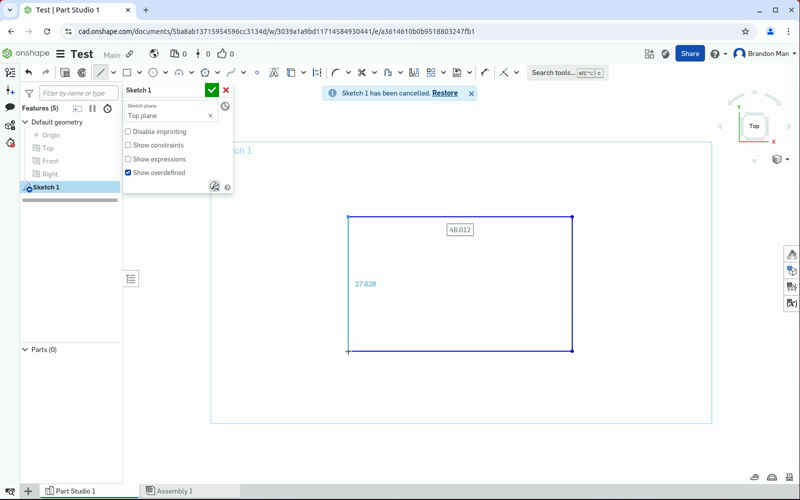
key(esc)
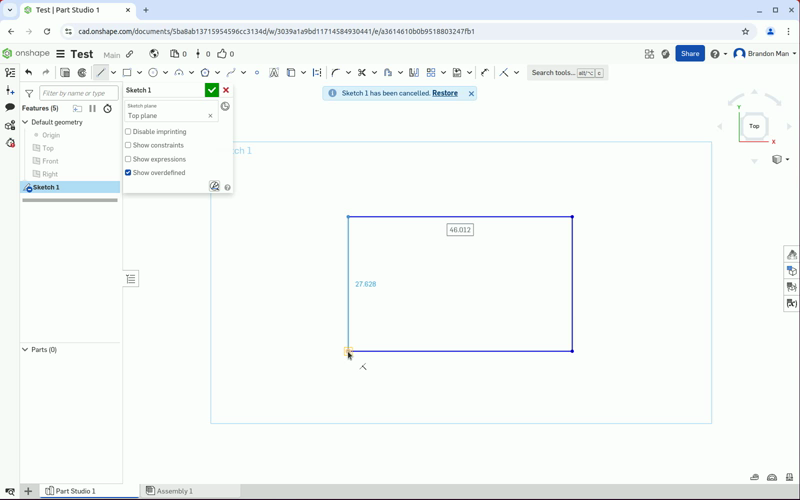
mouse_move(453, 242)
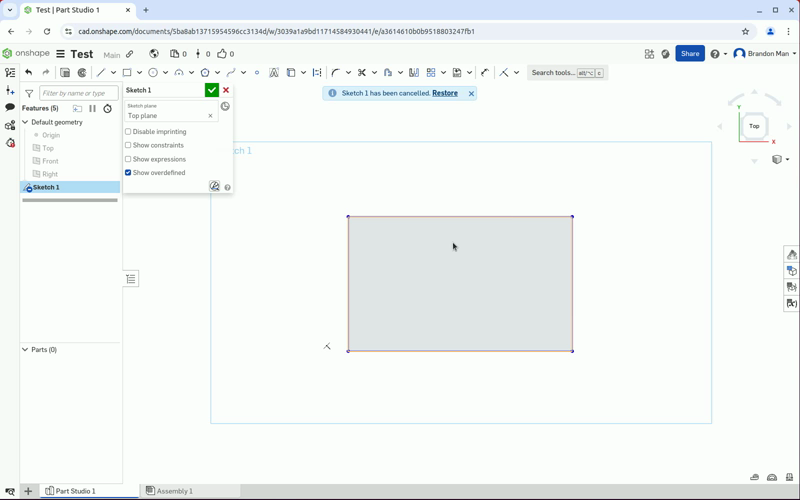
click(453, 242)
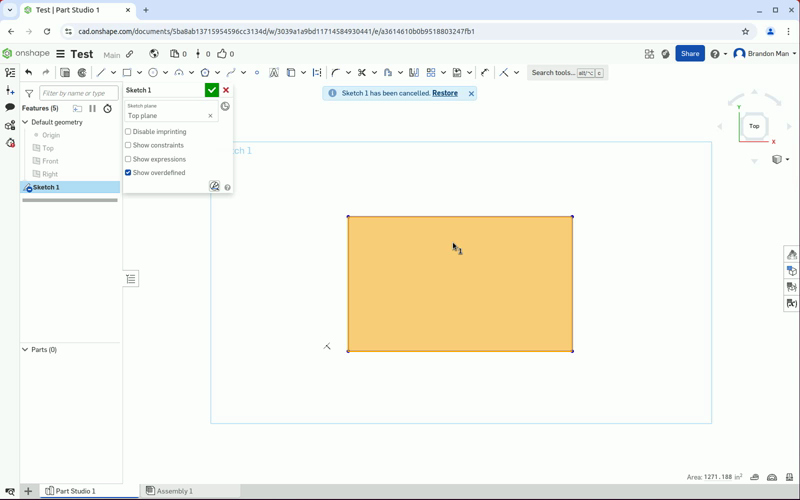
mouse_move(73, 352)
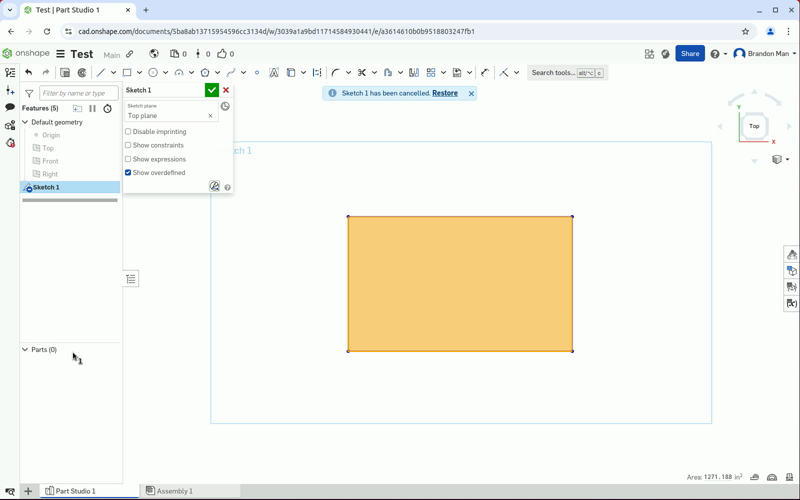
key(shift+y)
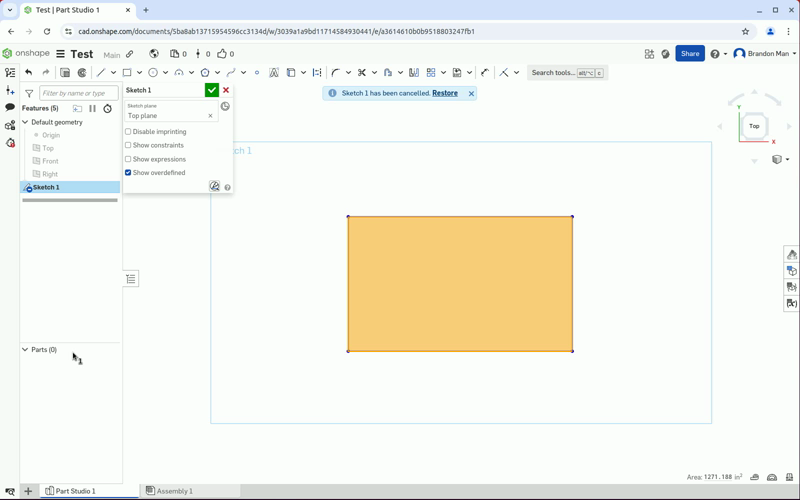
key(shift+e)
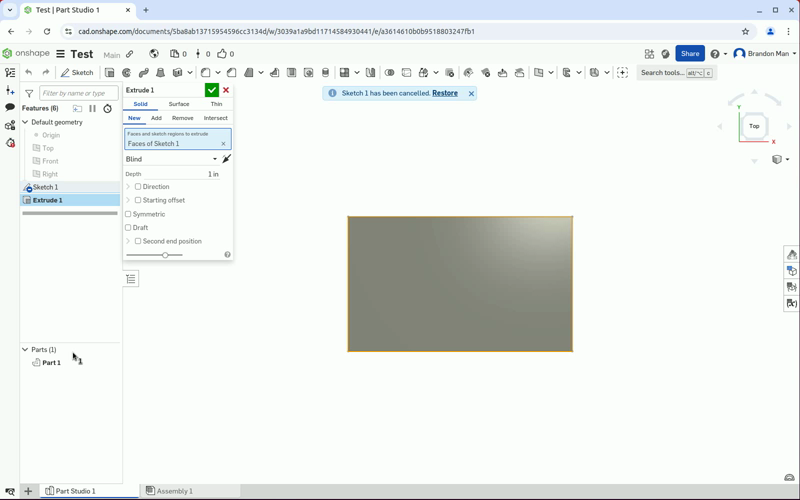
mouse_move(143, 106)
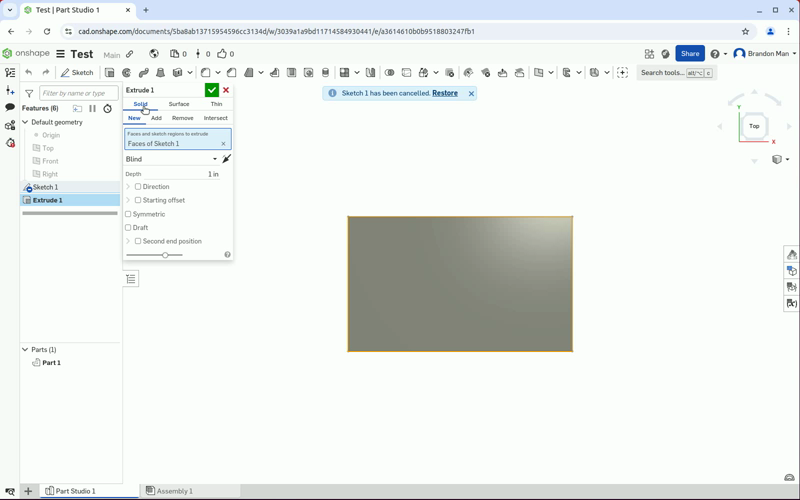
click(143, 106)
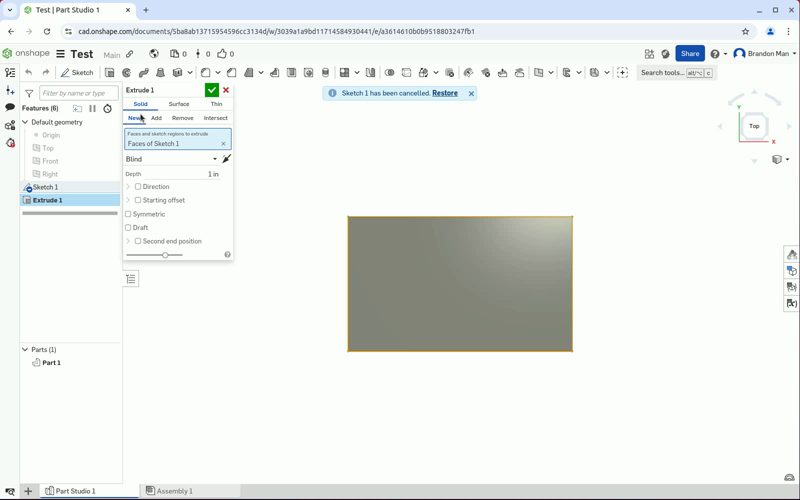
mouse_move(137, 120)
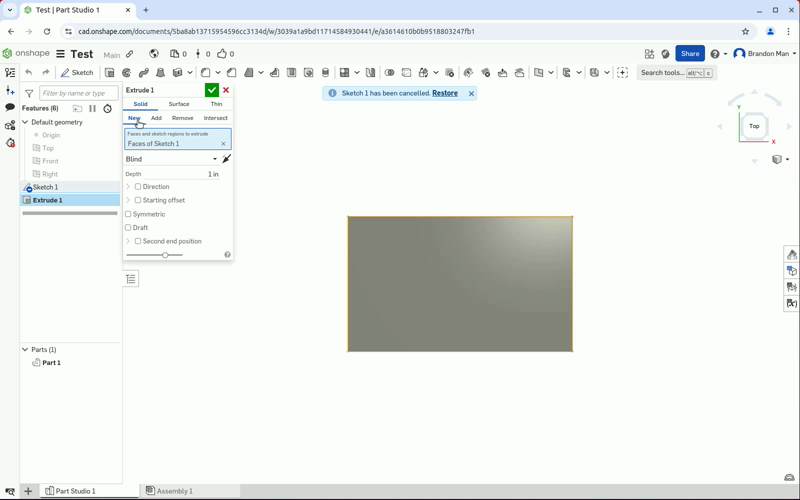
click(137, 120)
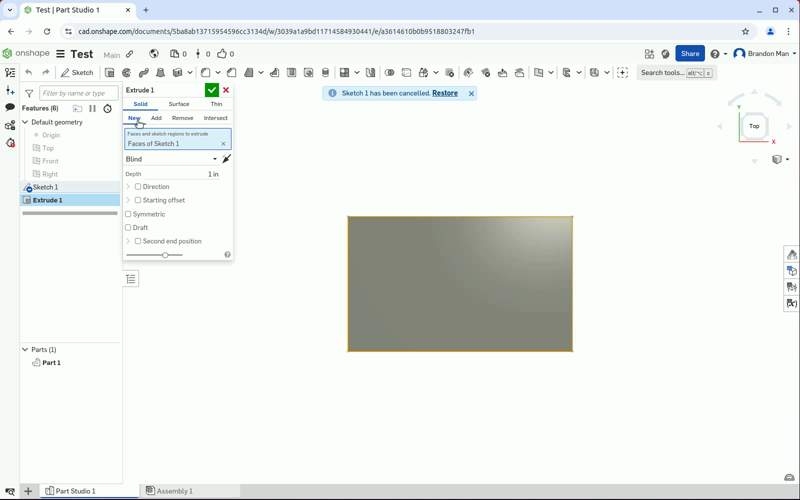
key(tab, 4)
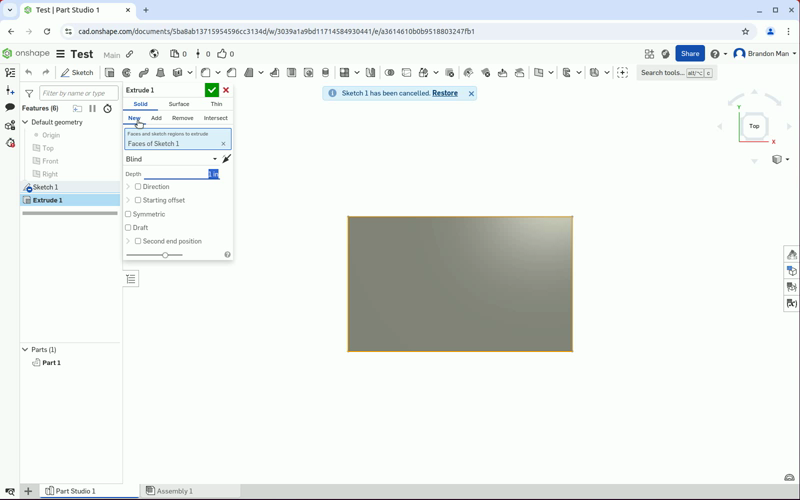
text(6.981)
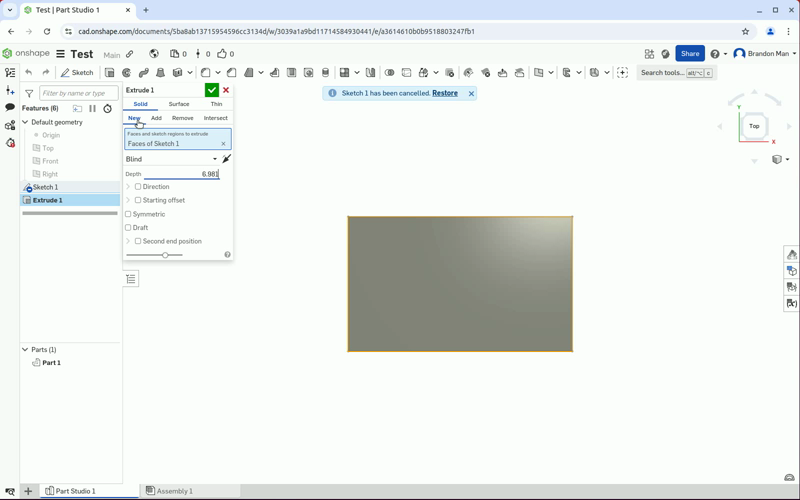
key(enter)
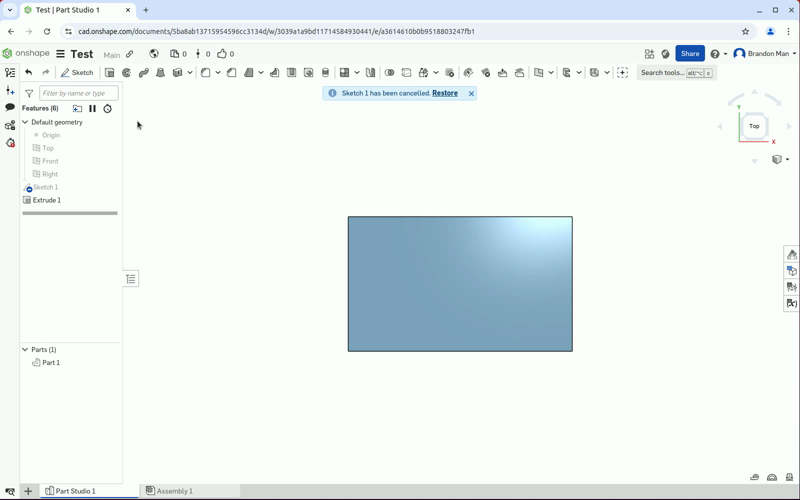
key(shift+h)
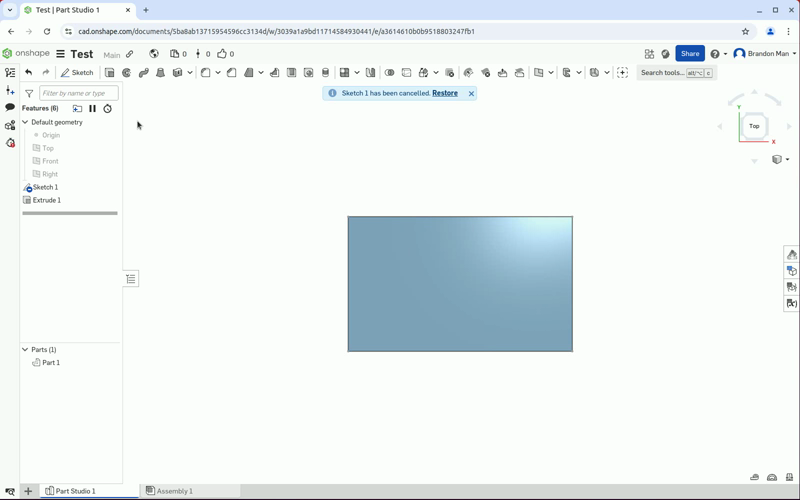
key(shift+h)
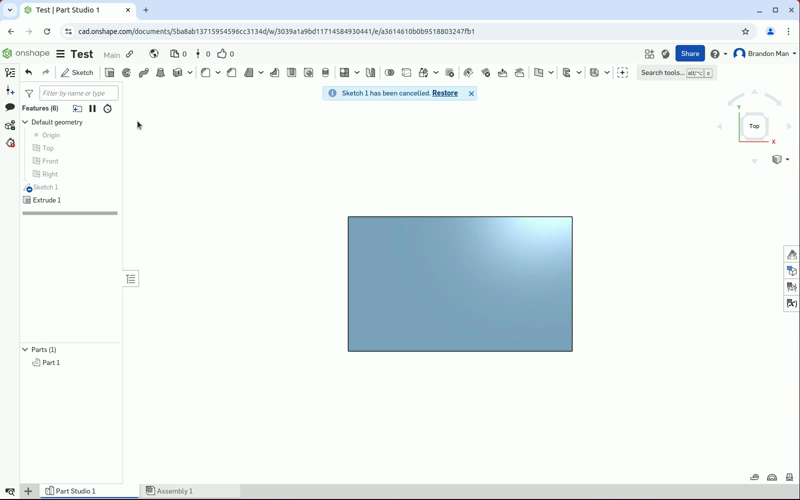
mouse_move(73, 189)
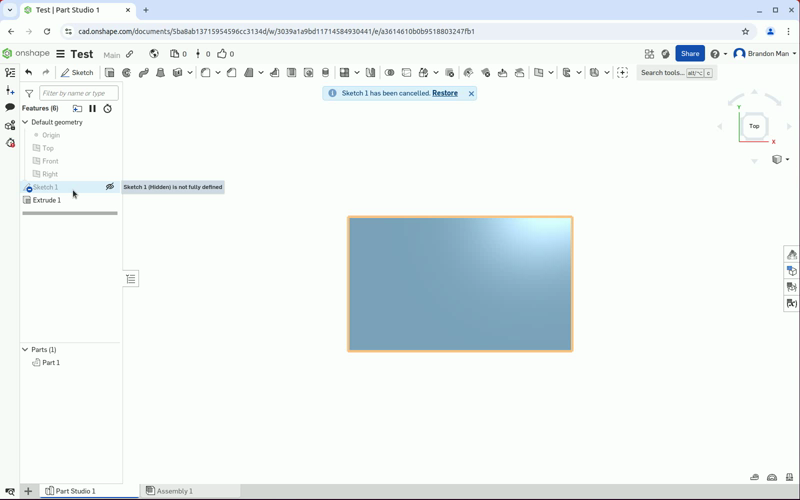
click(73, 189)
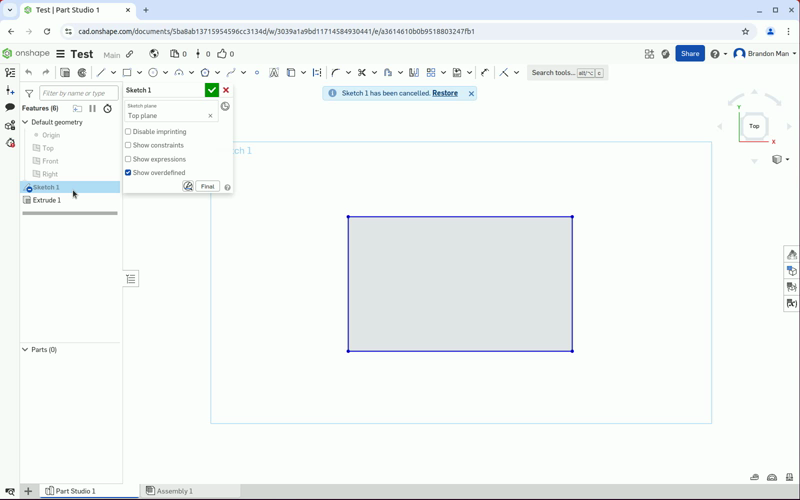
mouse_move(229, 92)
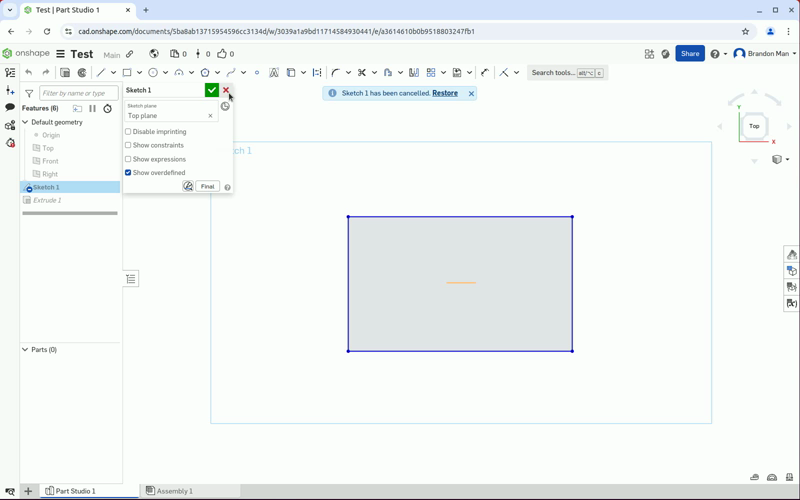
click(229, 92)
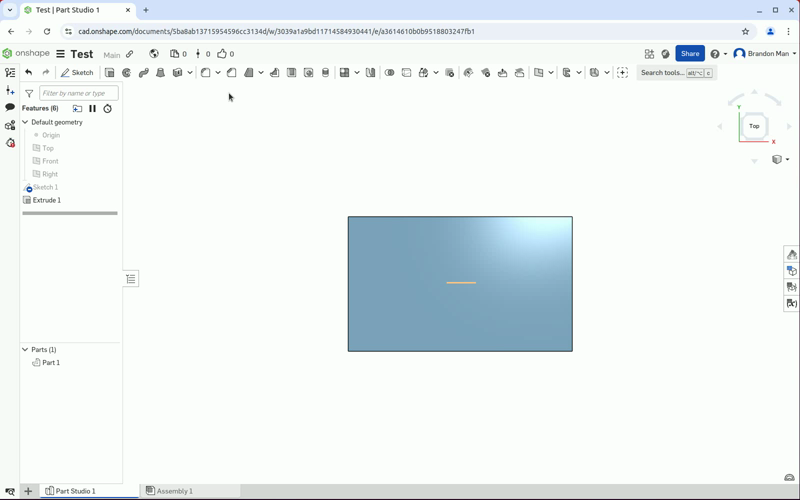
mouse_move(541, 75)
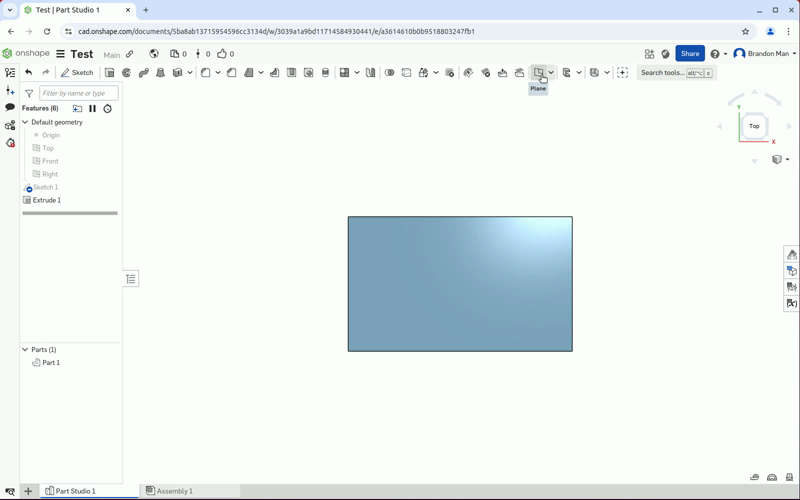
click(541, 75)
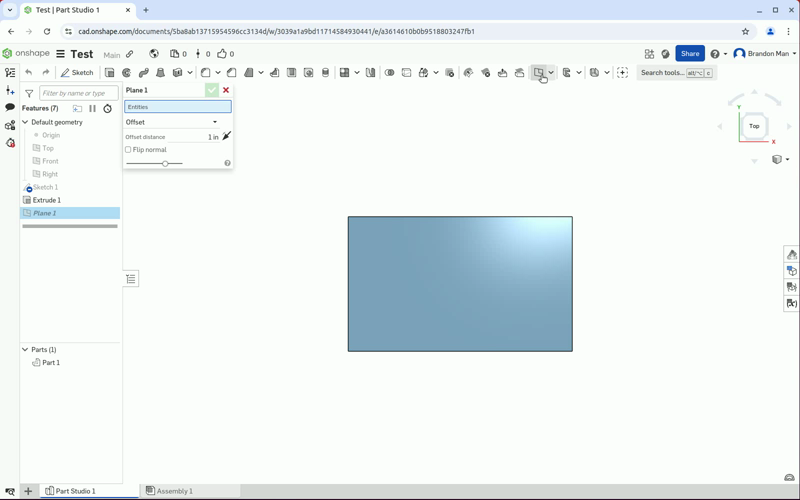
mouse_move(73, 150)
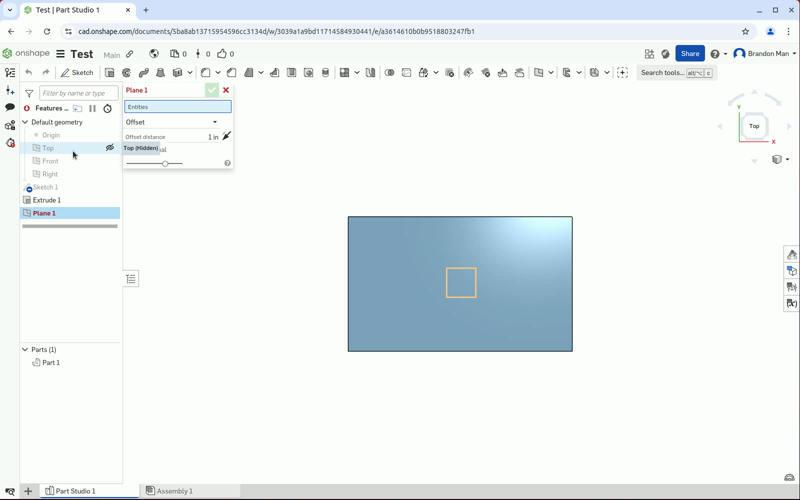
click(73, 150)
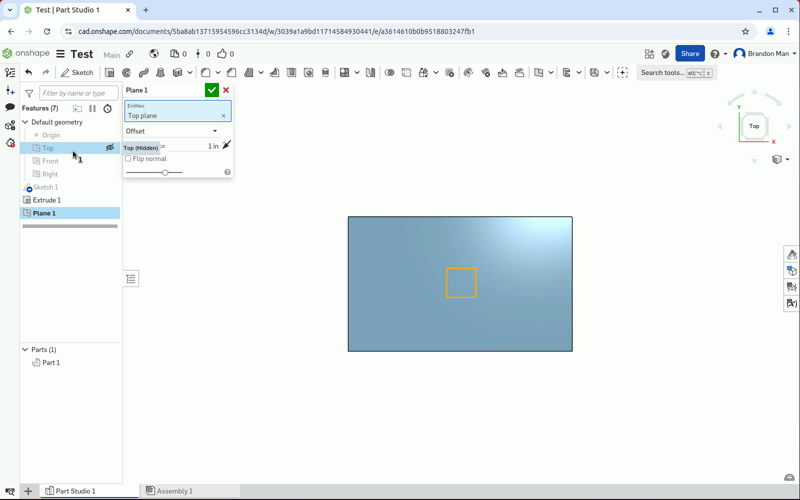
key(tab, 2)
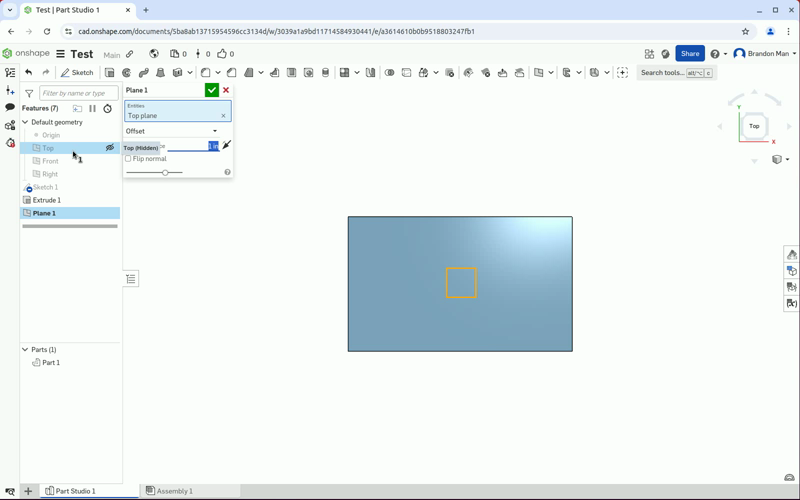
text(6.994)
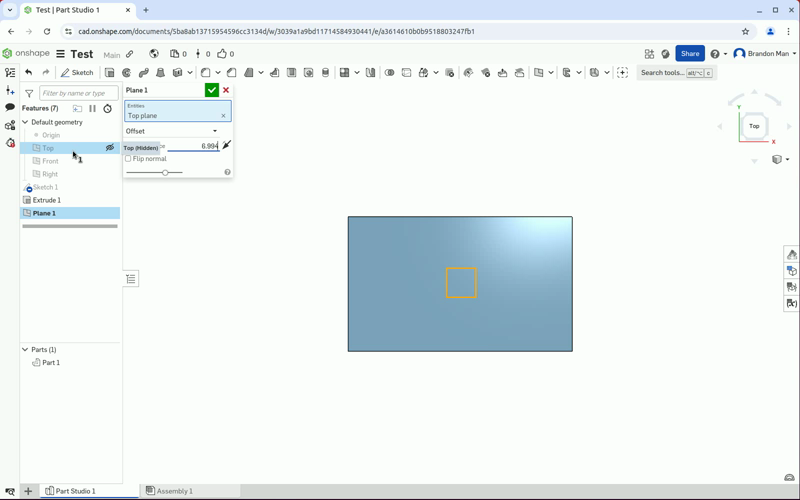
key(enter, 2)
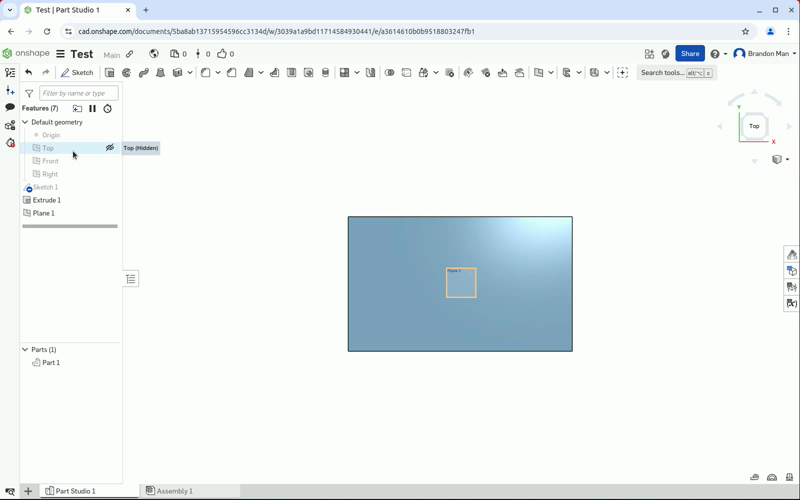
key(shift+s)
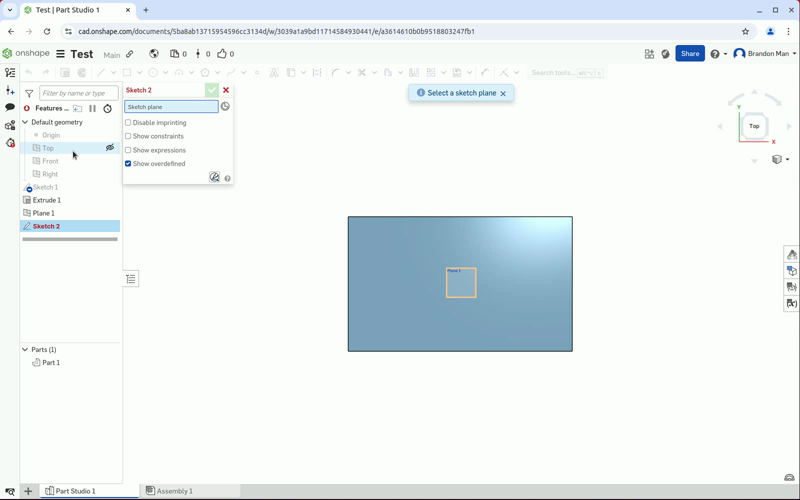
mouse_move(73, 215)
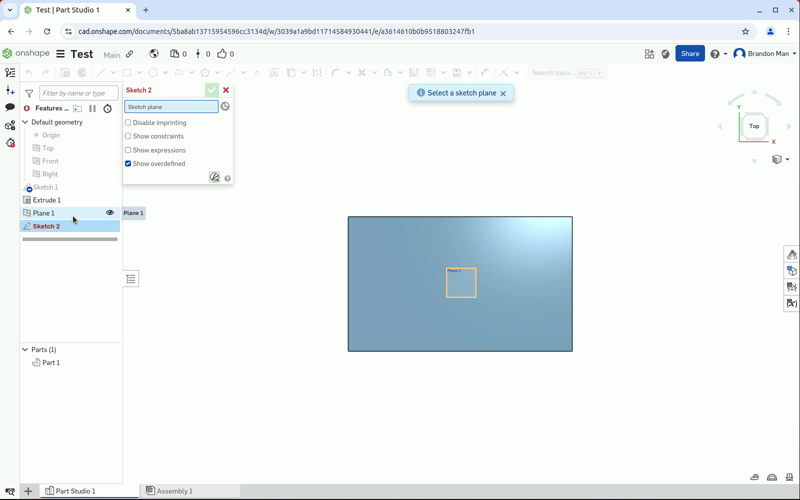
click(73, 215)
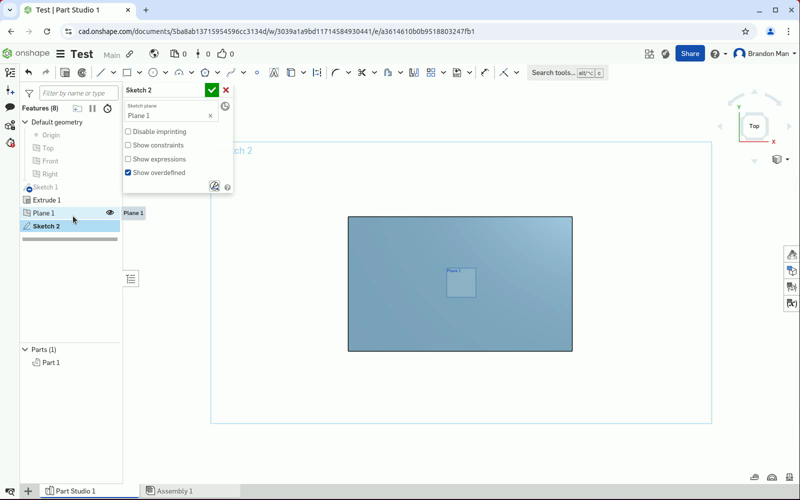
mouse_move(73, 352)
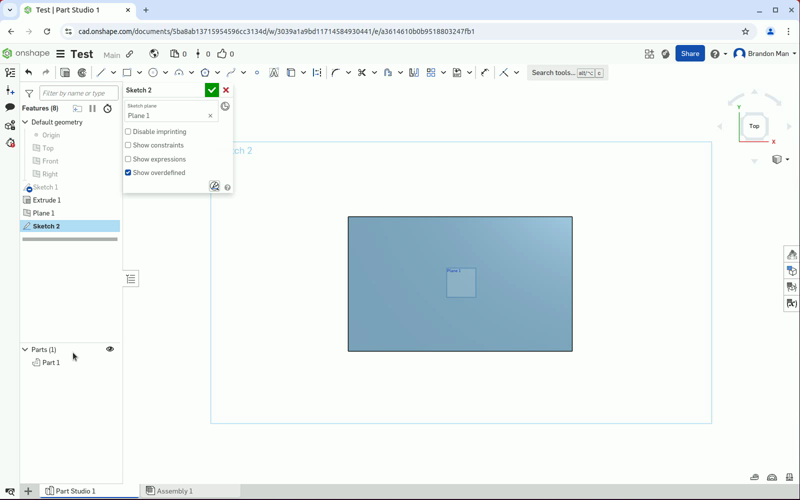
key(y)
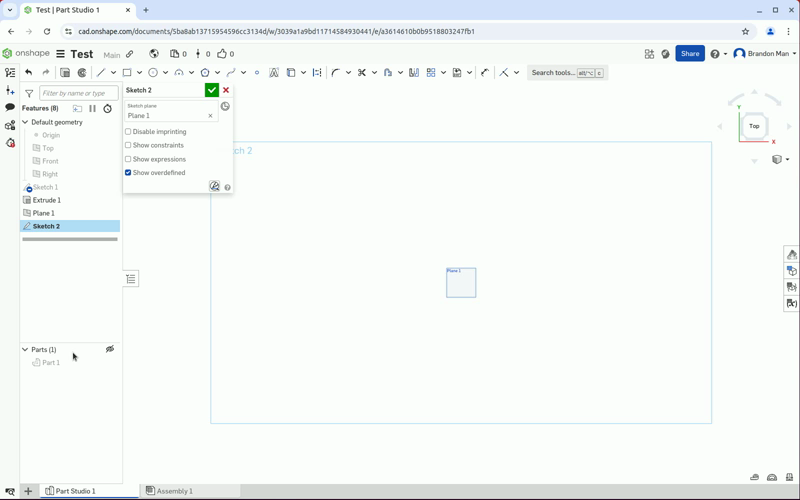
key(c)
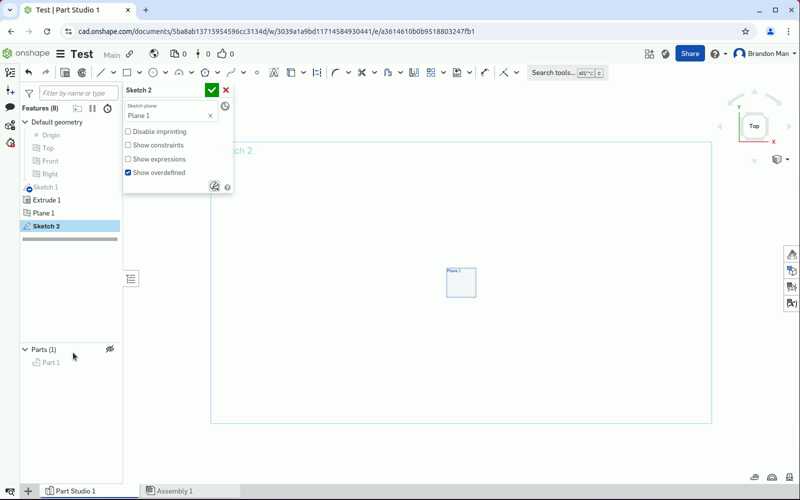
key_down(shift)
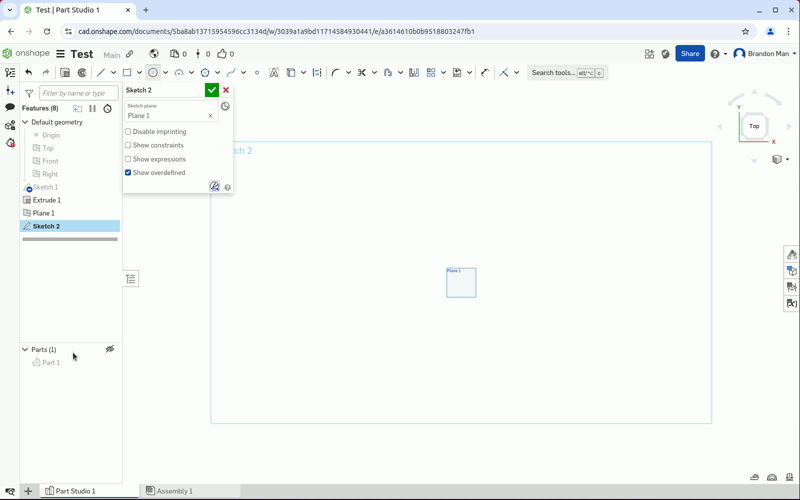
mouse_move(386, 282)
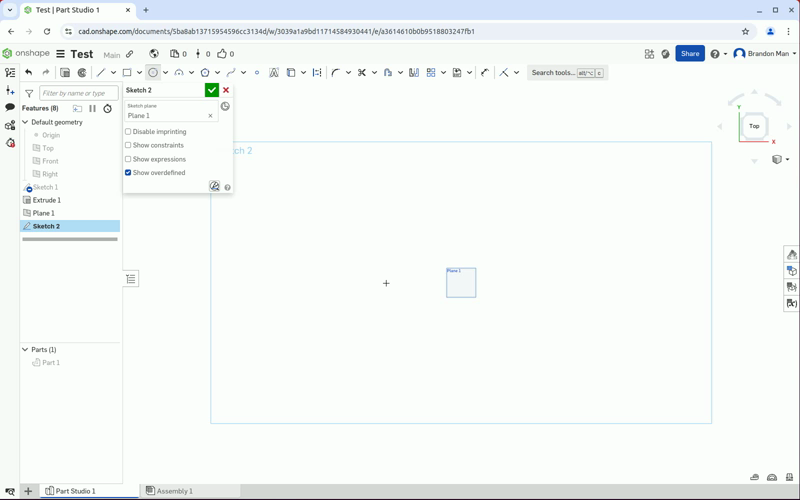
click(386, 282)
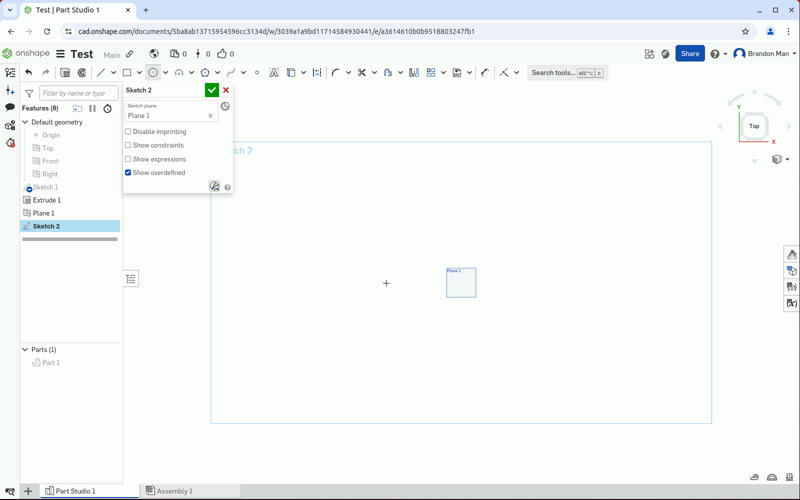
key_up(shift)
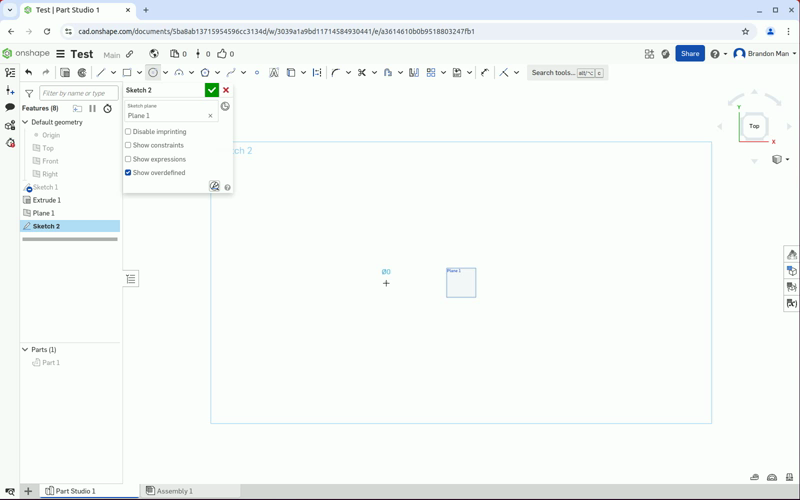
mouse_move(404, 282)
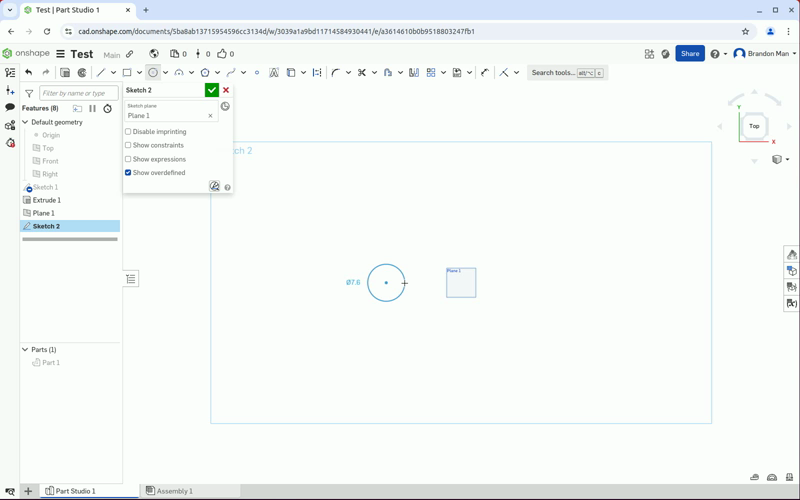
click(404, 282)
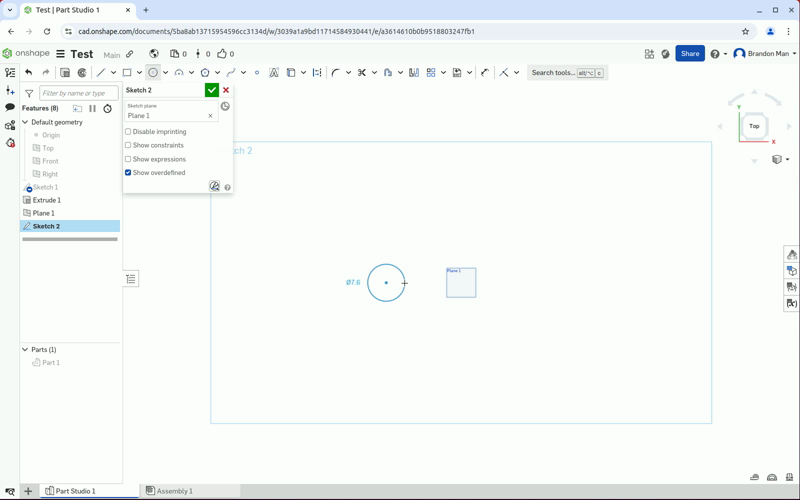
key(esc)
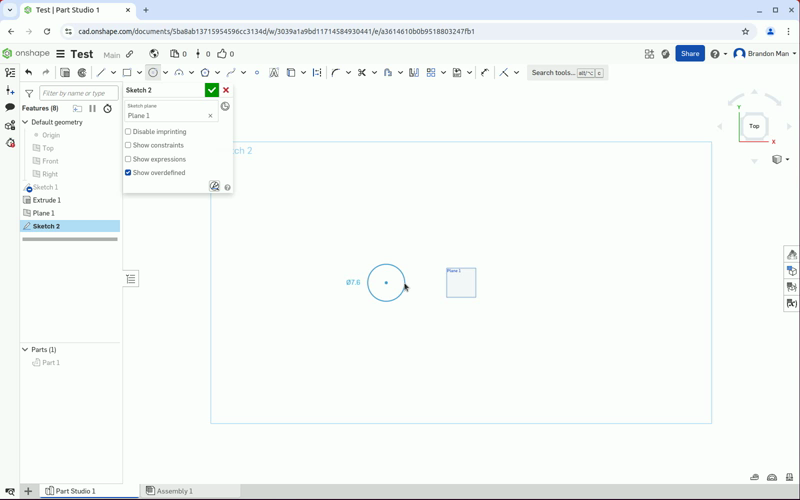
mouse_move(384, 277)
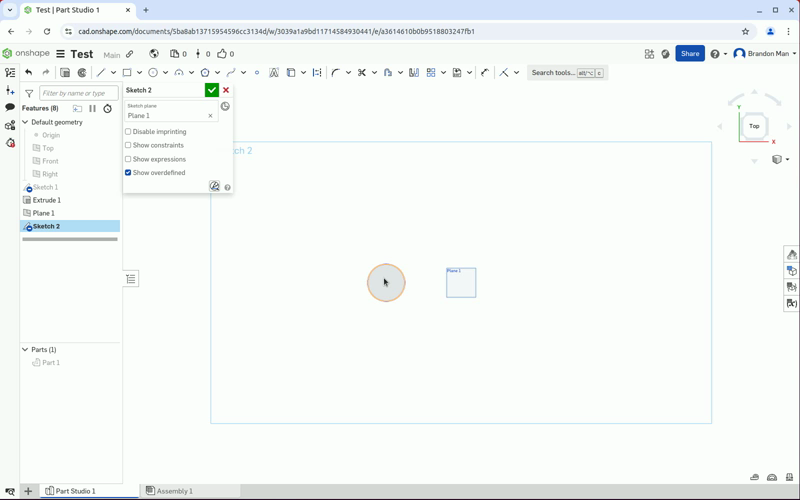
scroll(6)
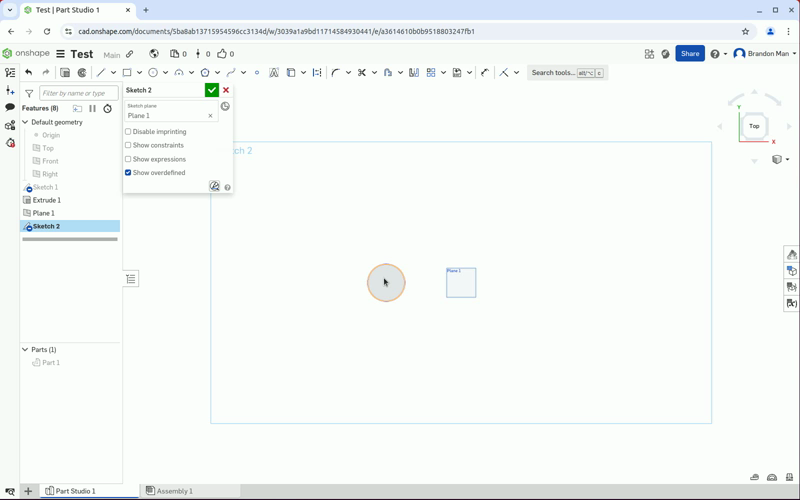
scroll(6)
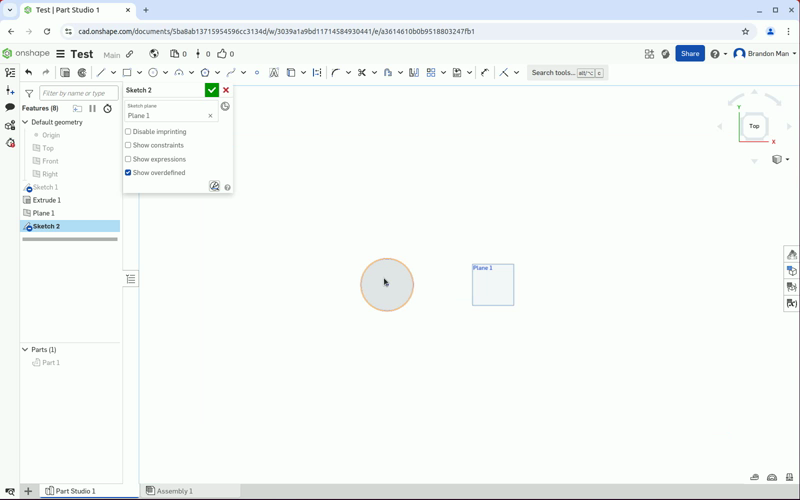
scroll(6)
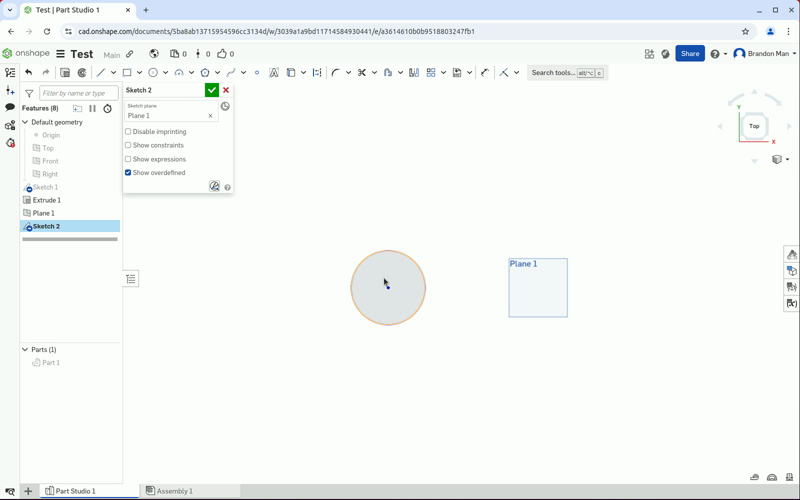
scroll(6)
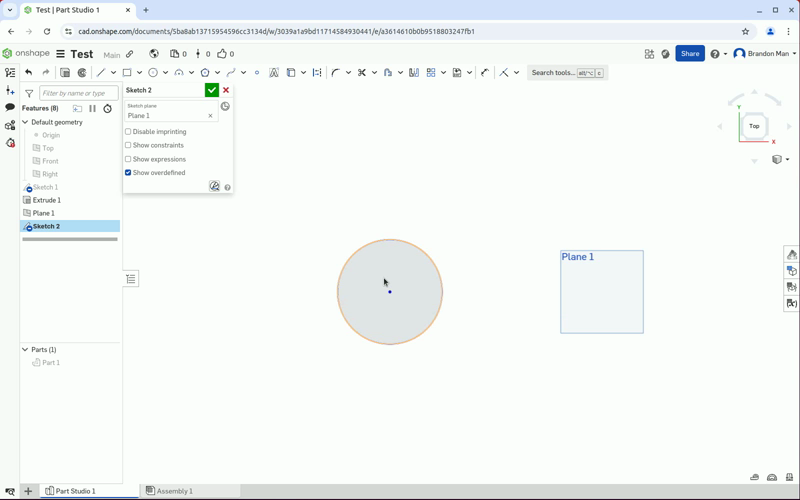
scroll(6)
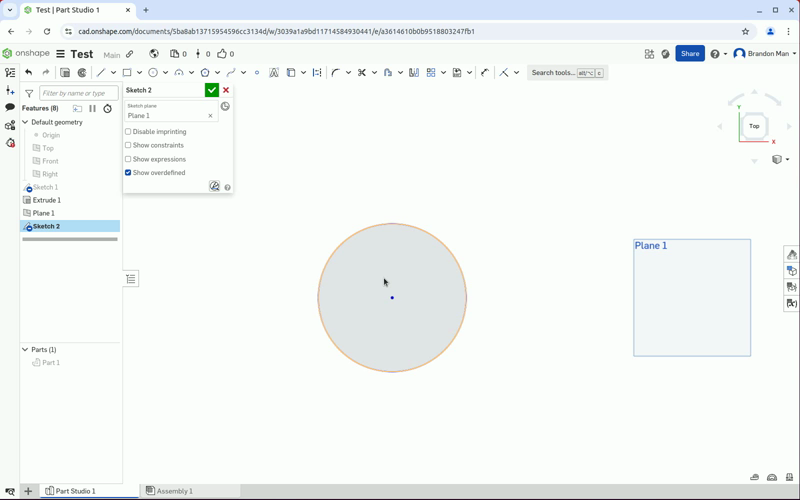
scroll(6)
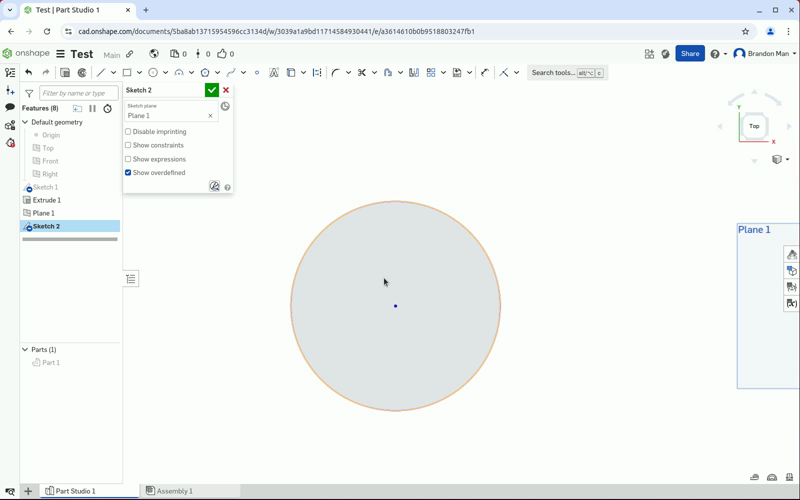
scroll(6)
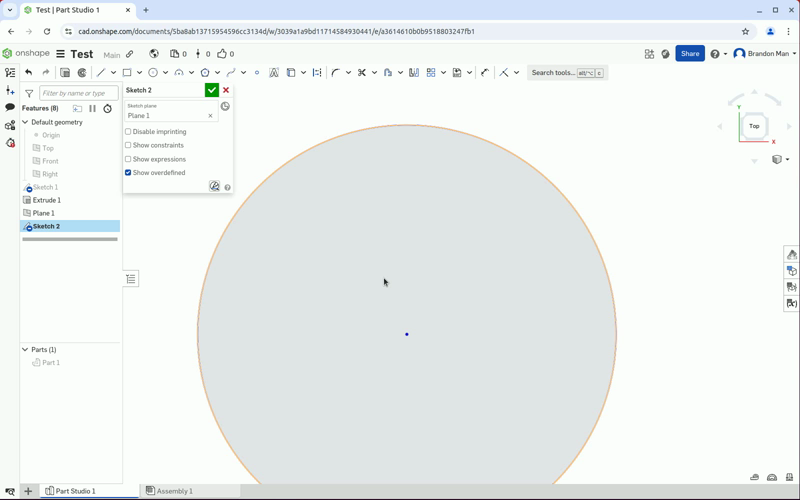
click(384, 277)
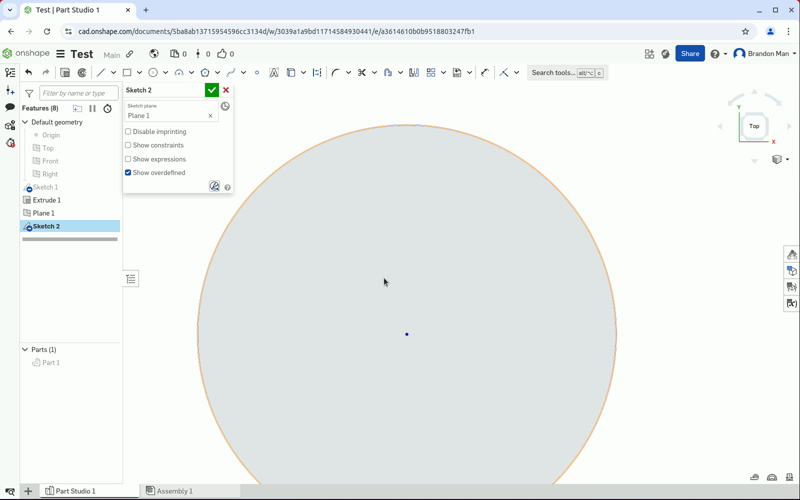
scroll(-6)
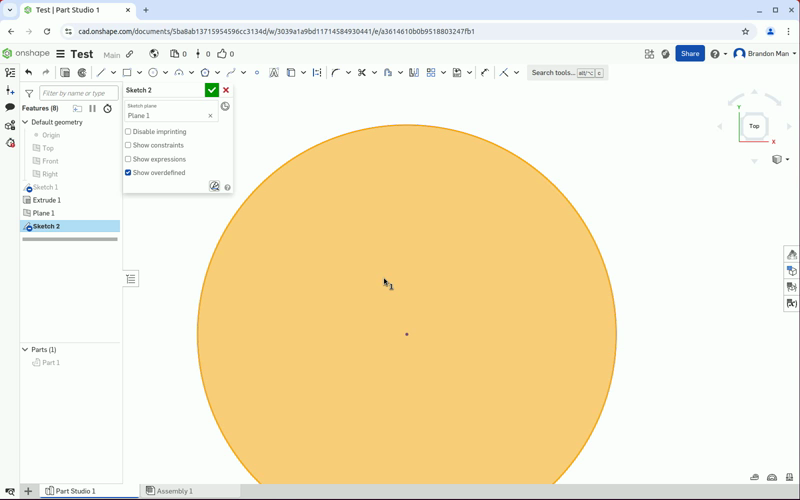
scroll(-6)
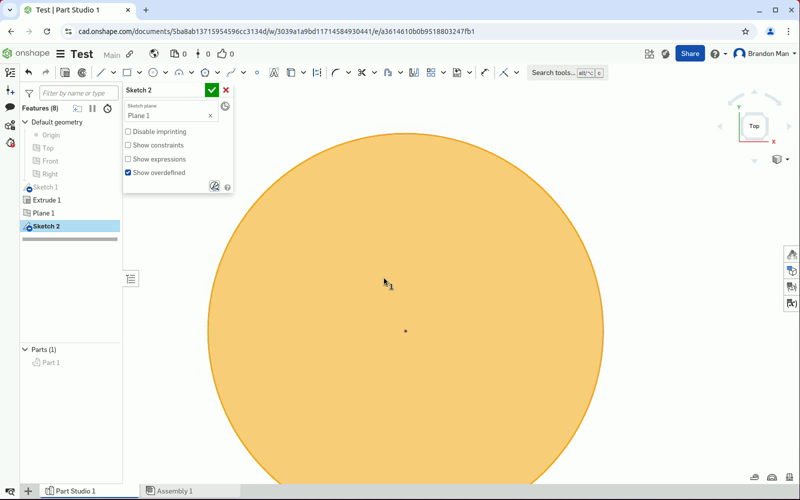
scroll(-6)
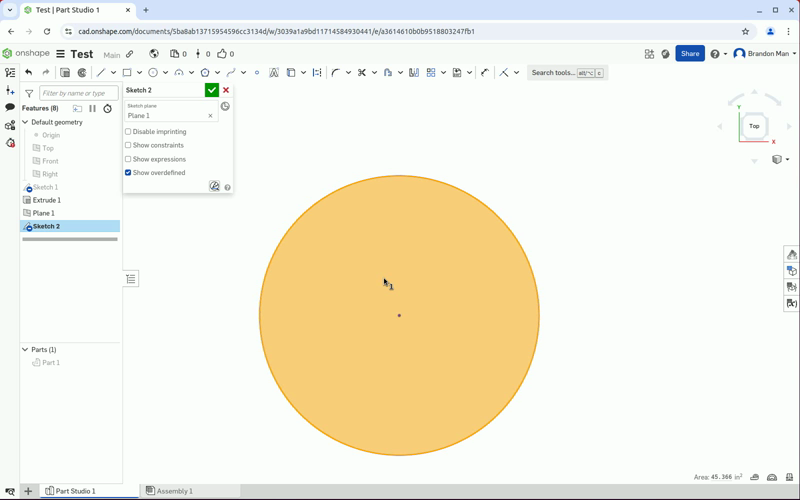
scroll(-6)
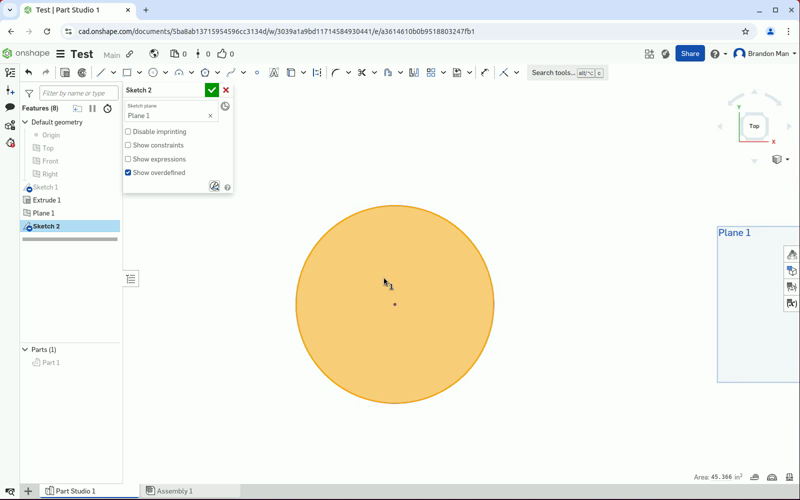
scroll(-6)
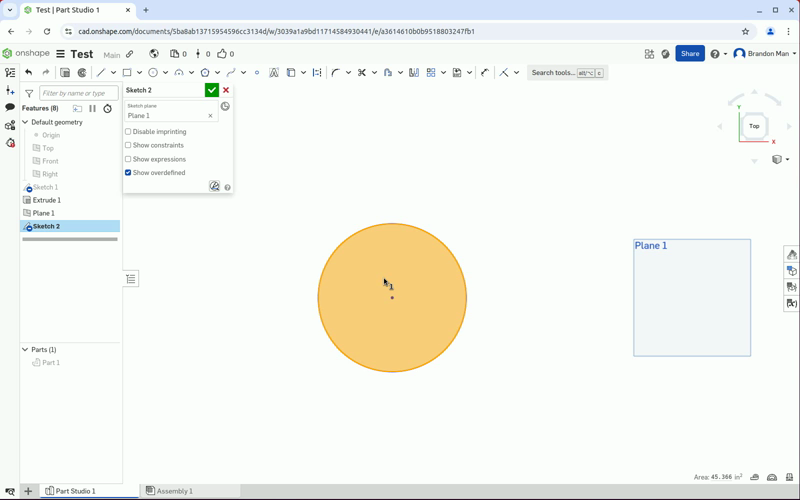
scroll(-6)
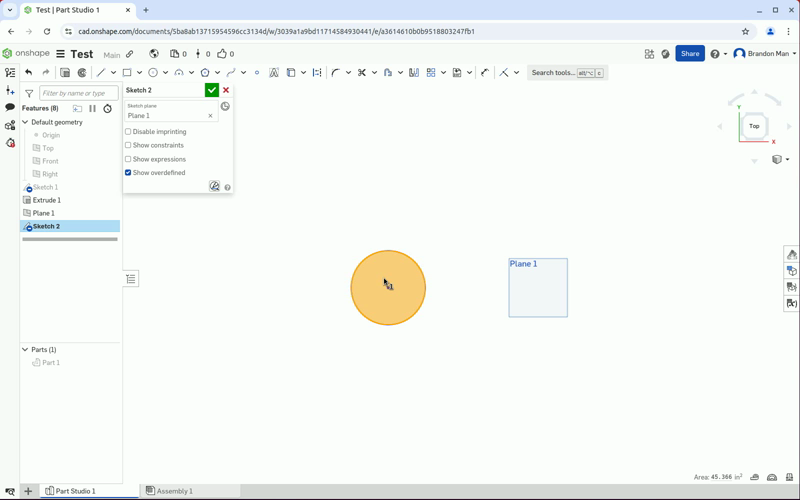
scroll(-6)
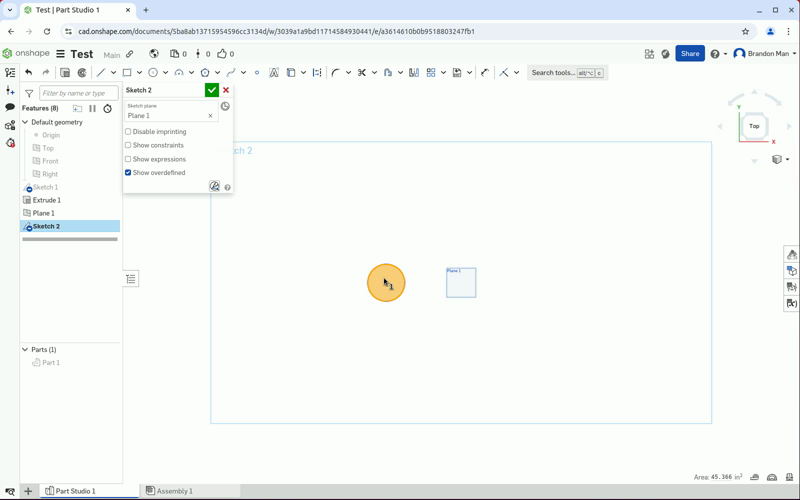
mouse_move(73, 352)
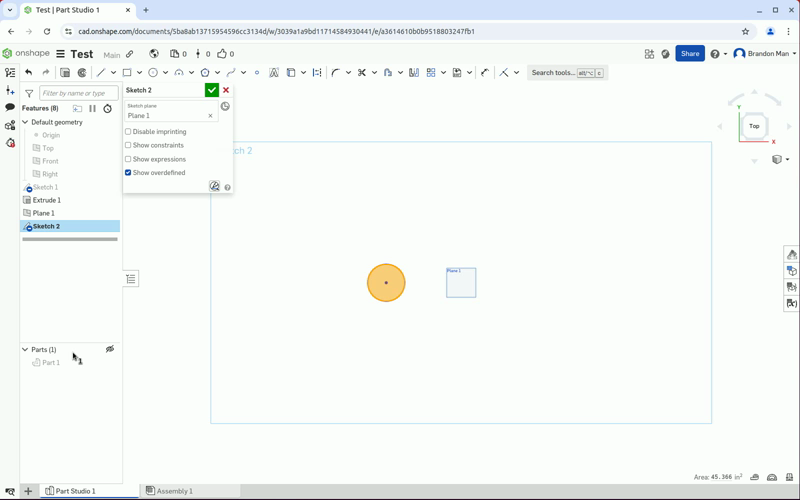
key(shift+y)
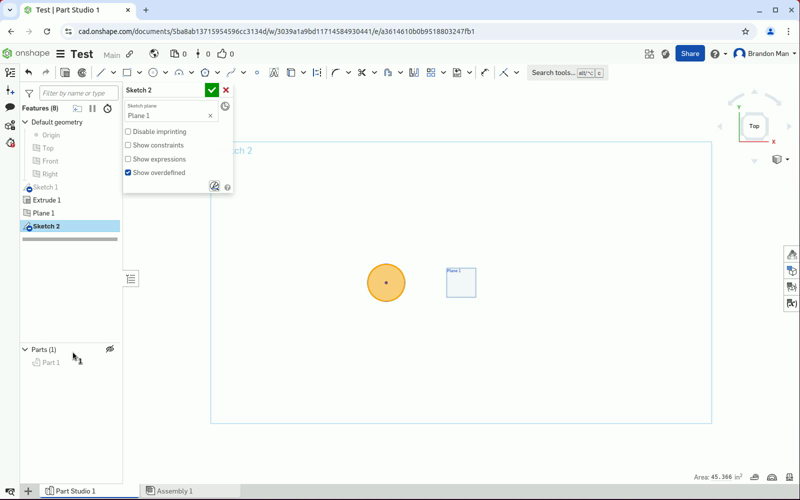
key(shift+e)
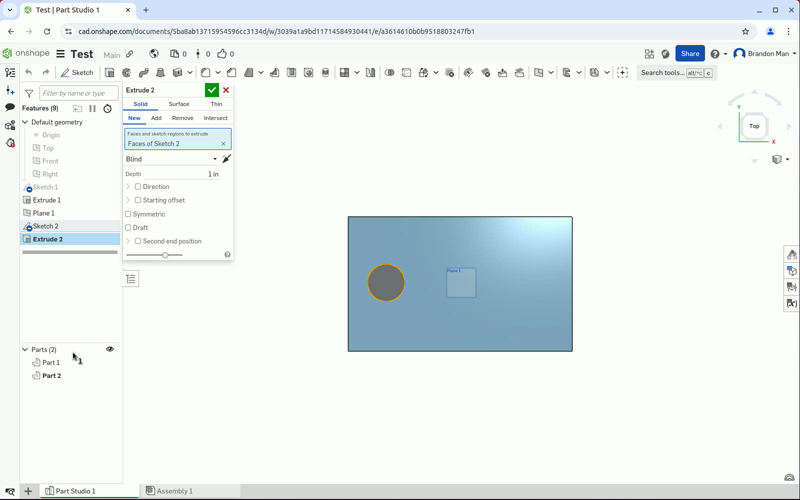
mouse_move(143, 106)
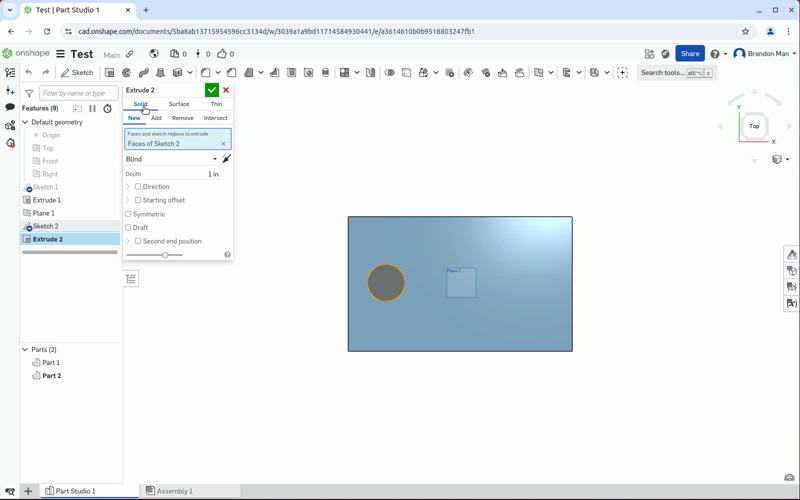
click(143, 106)
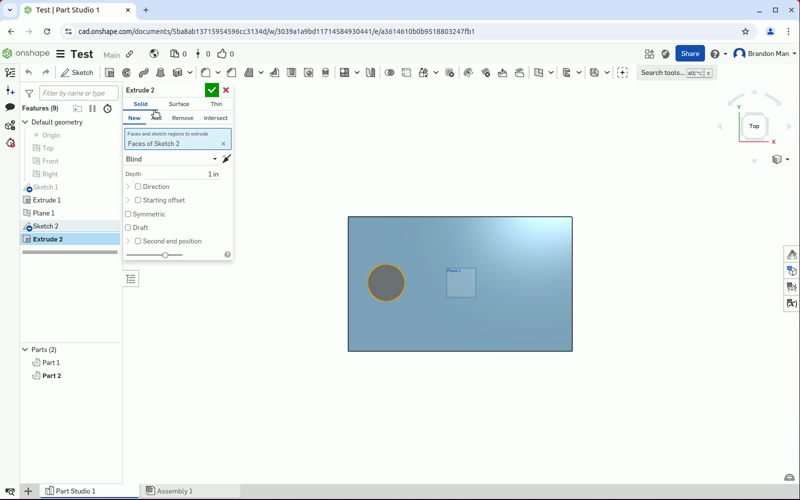
mouse_move(186, 120)
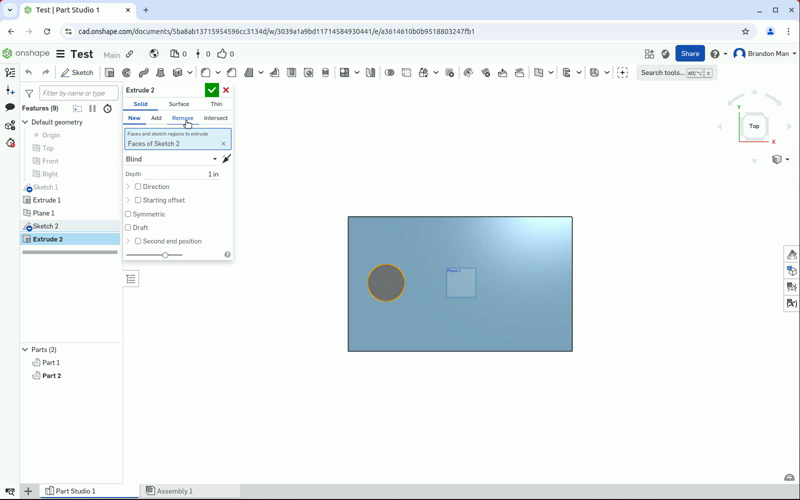
click(186, 120)
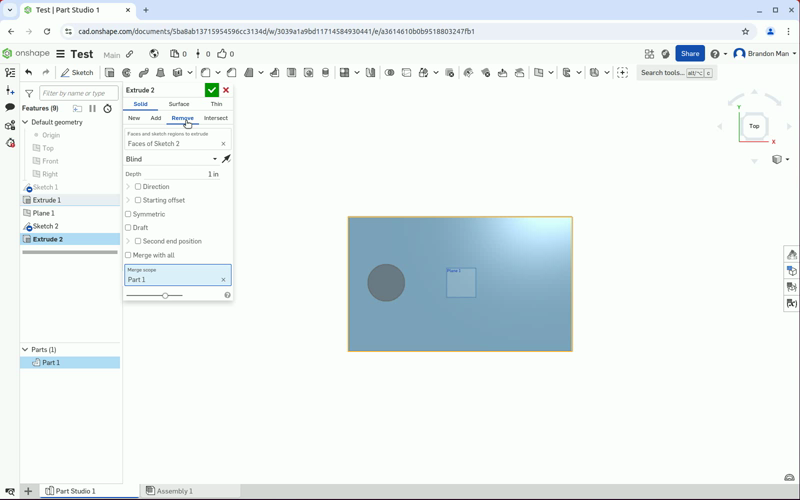
key(tab, 4)
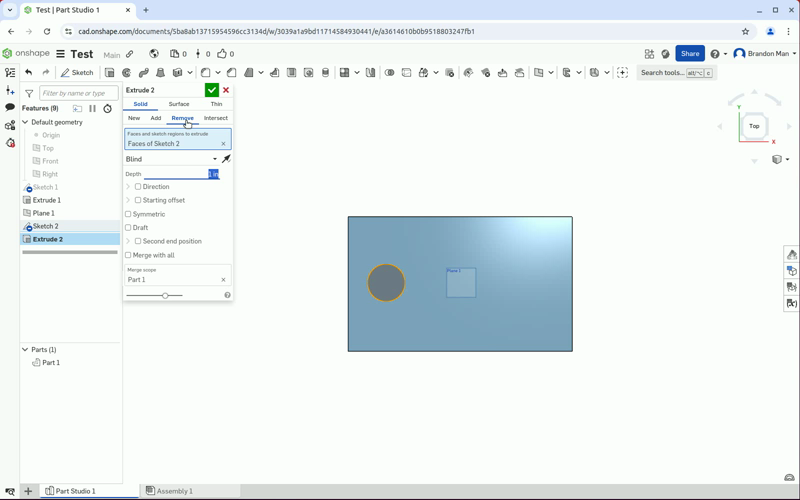
text(23.108)
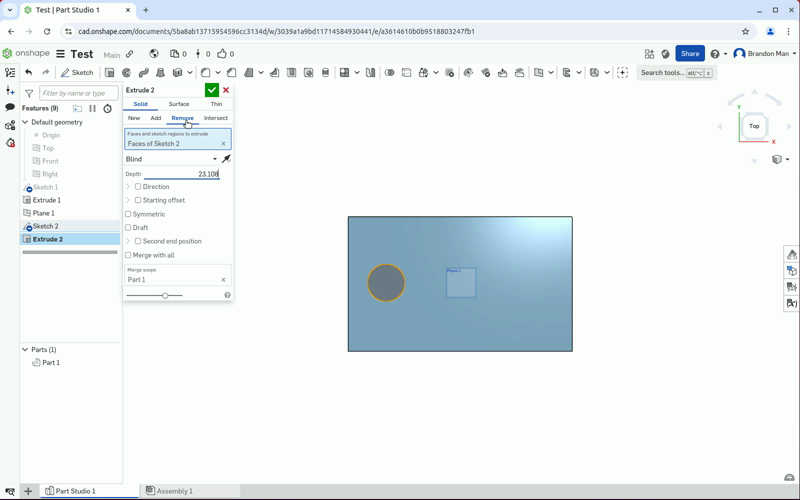
key(tab, 6)
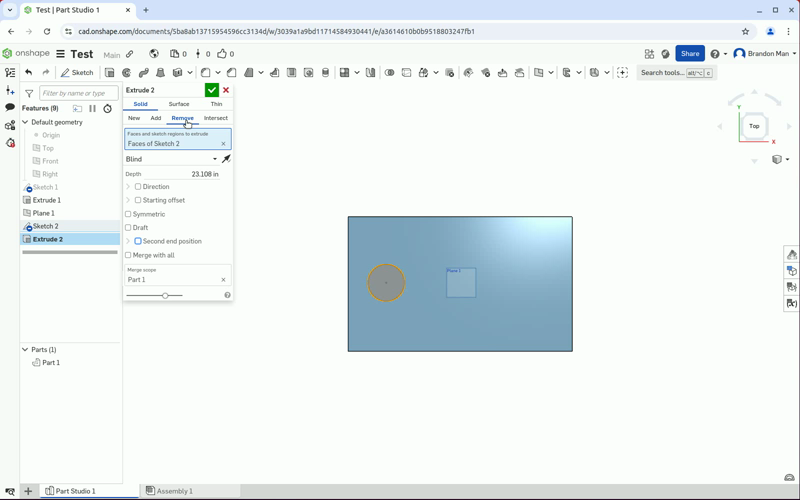
key(space)
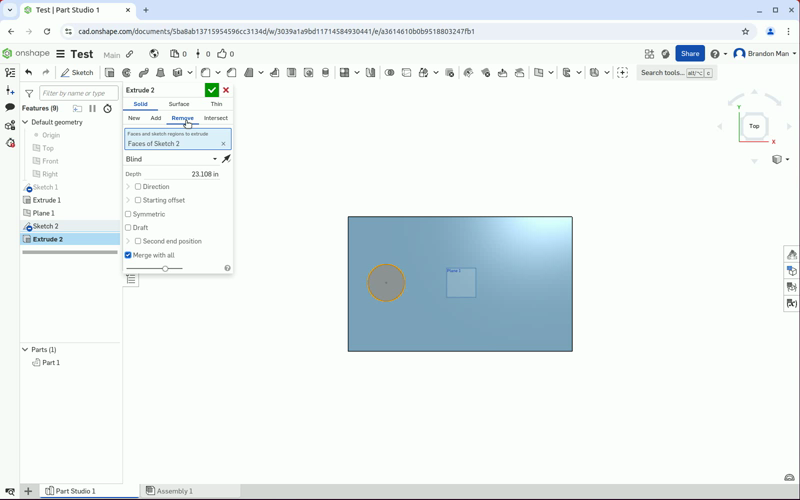
key(enter)
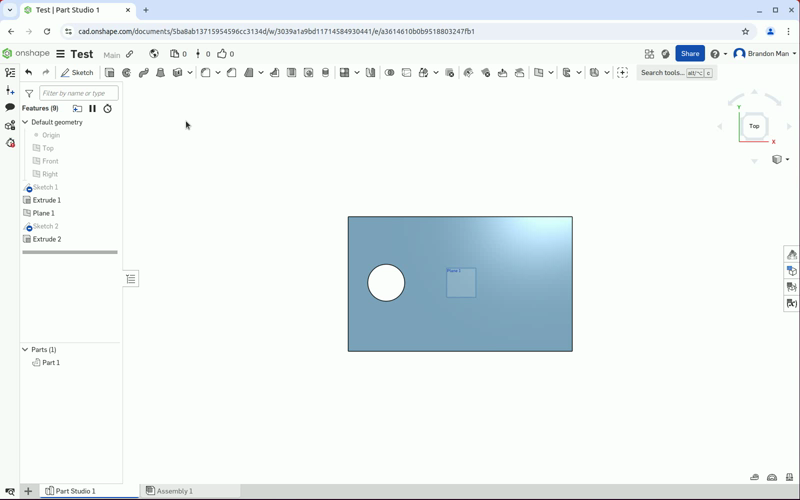
key(shift+h)
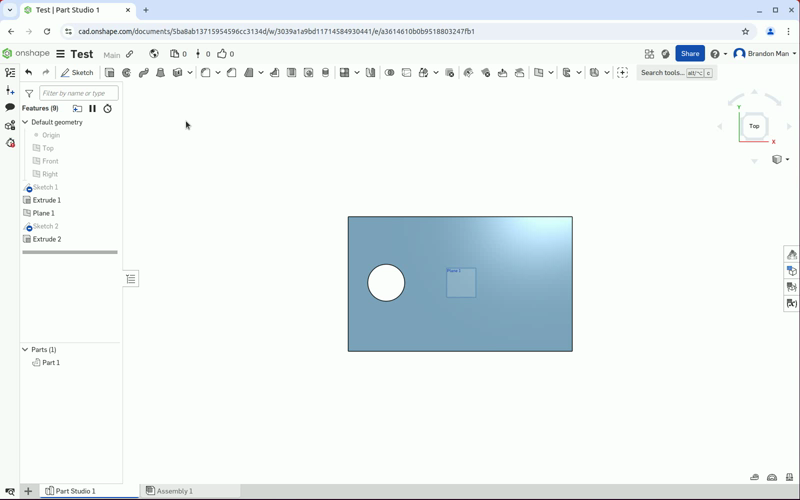
key(shift+h)
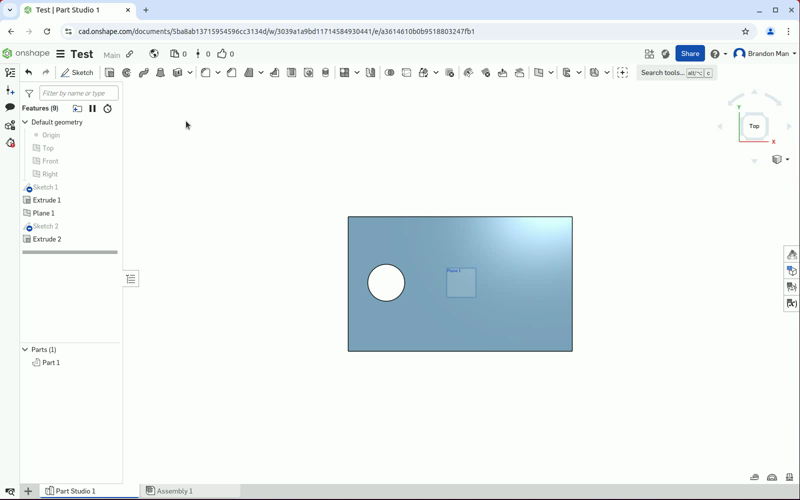
mouse_move(73, 189)
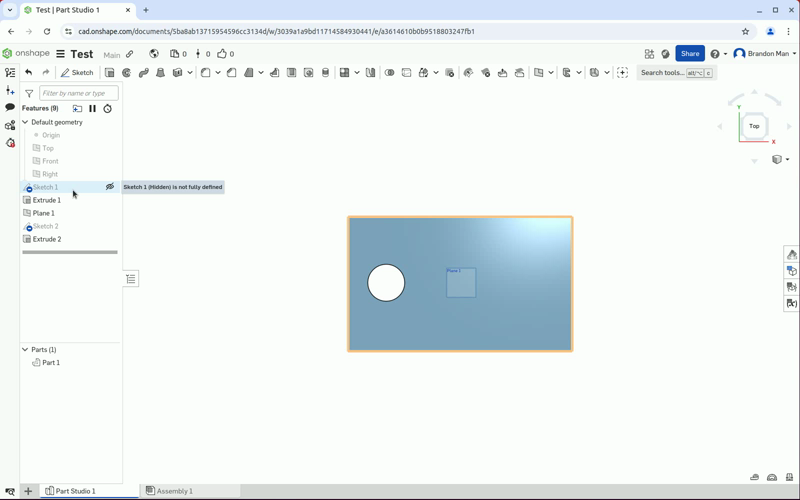
click(73, 189)
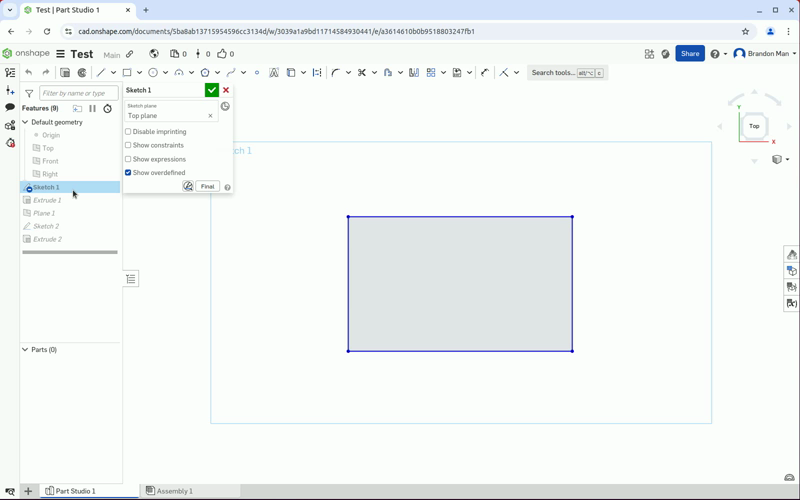
mouse_move(229, 92)
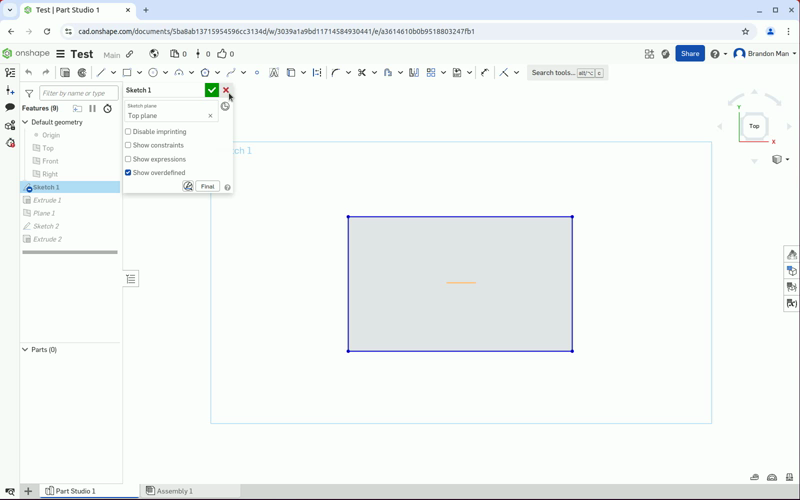
click(229, 92)
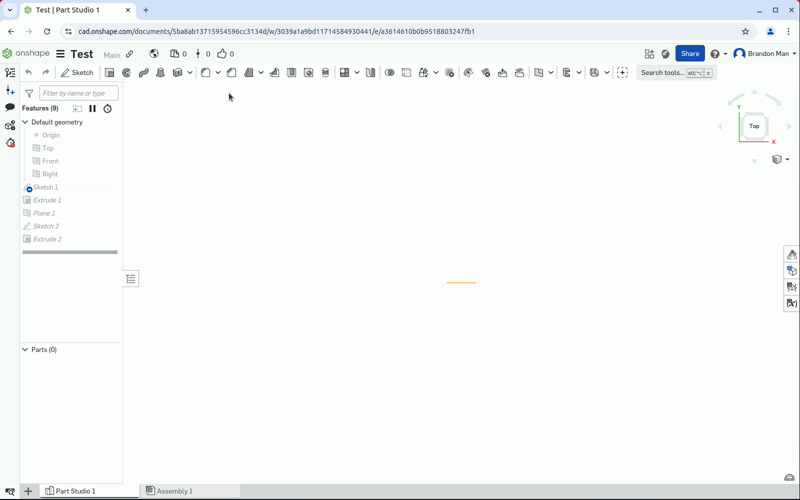
key(shift+s)
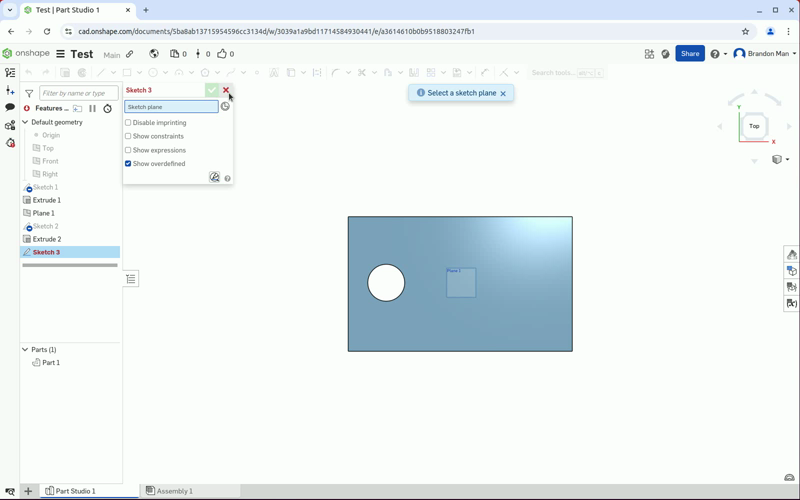
mouse_move(73, 215)
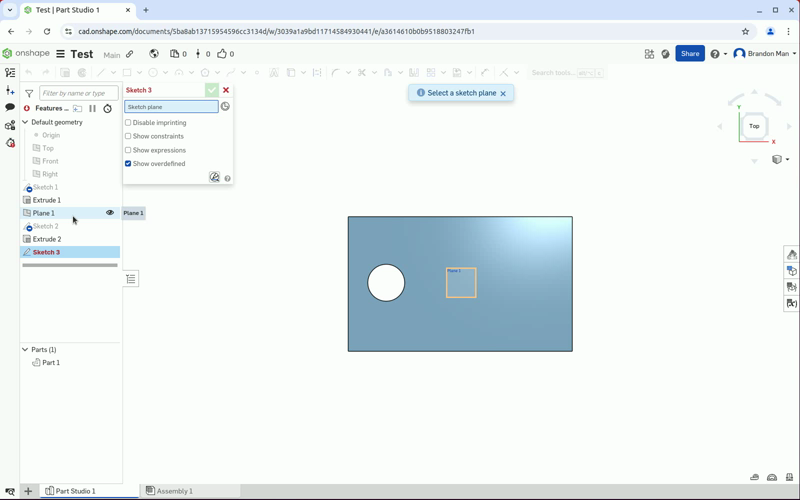
click(73, 215)
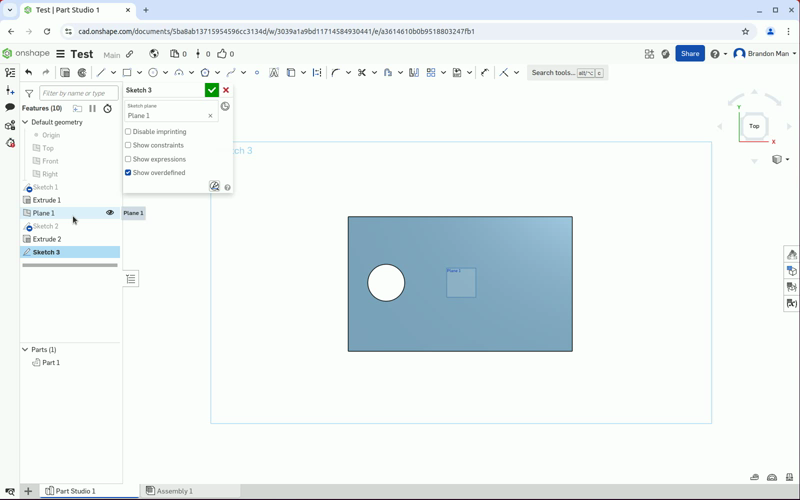
mouse_move(73, 352)
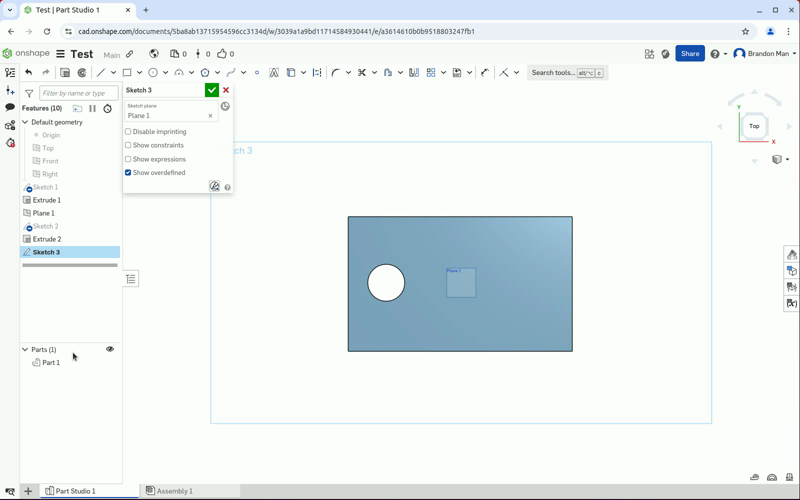
key(y)
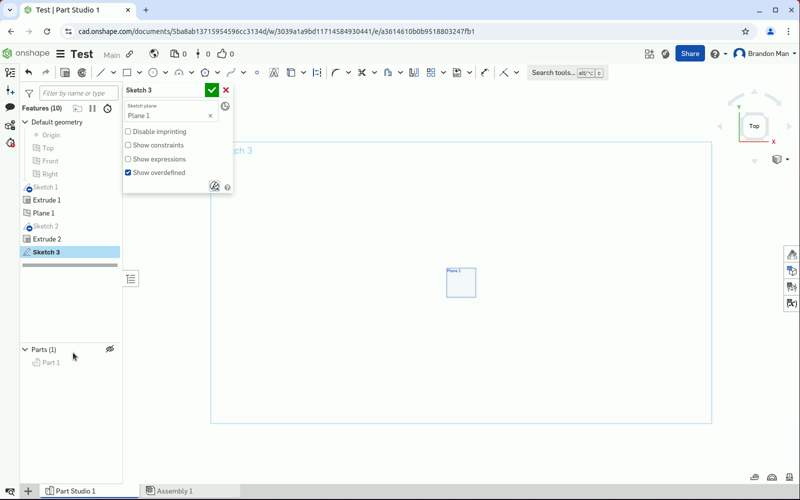
key(c)
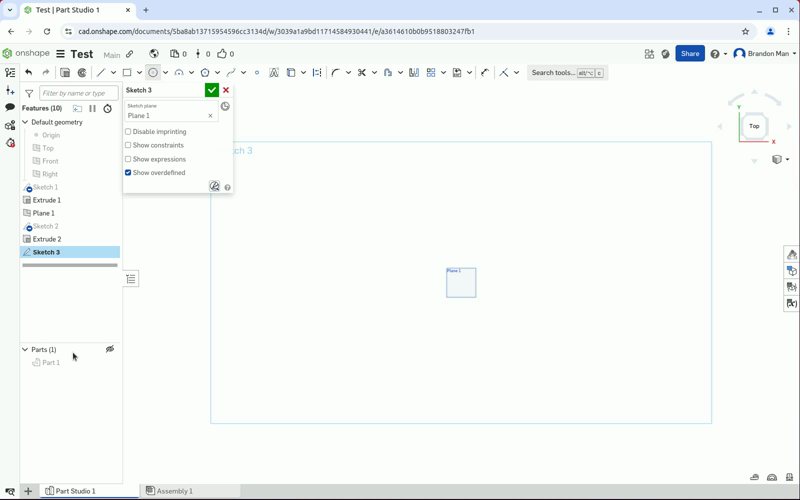
key_down(shift)
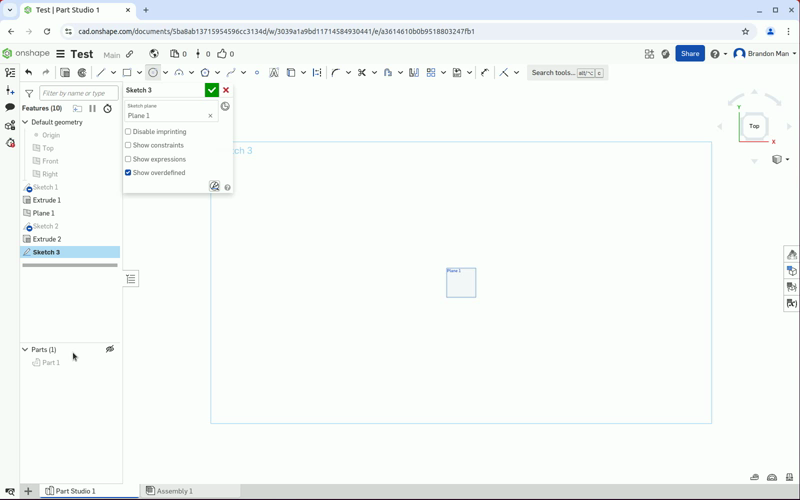
mouse_move(536, 282)
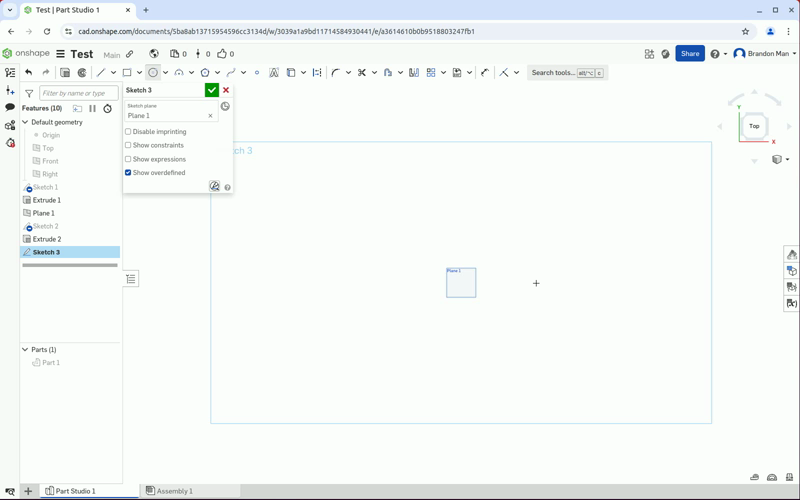
click(536, 282)
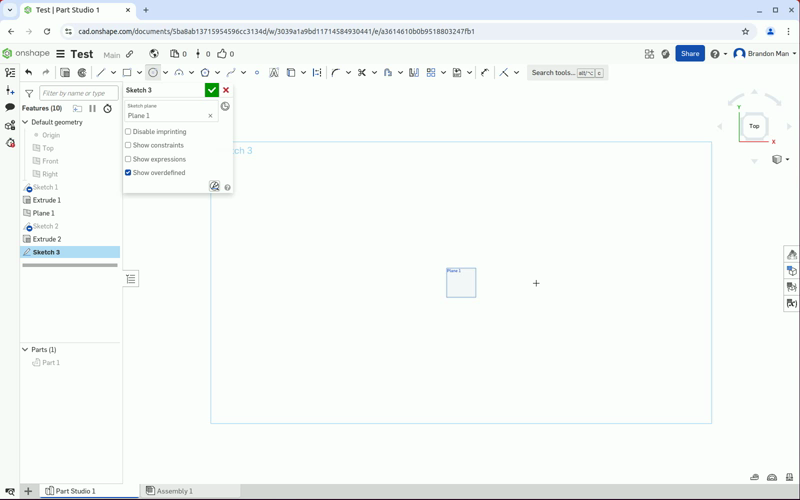
key_up(shift)
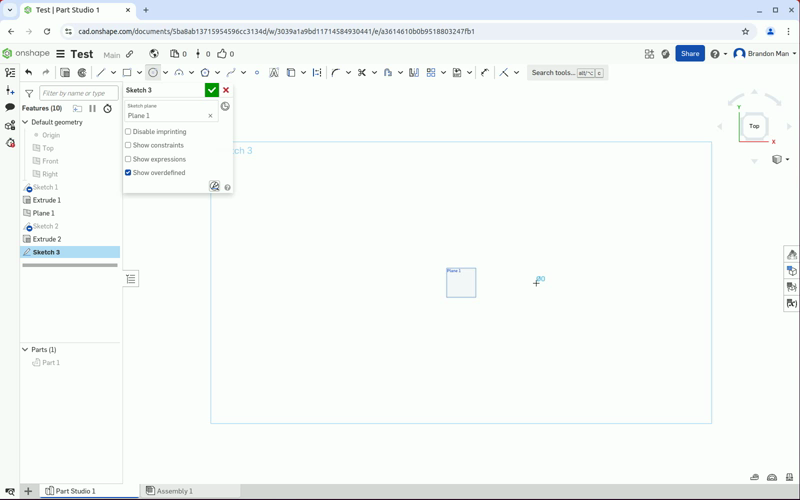
mouse_move(554, 282)
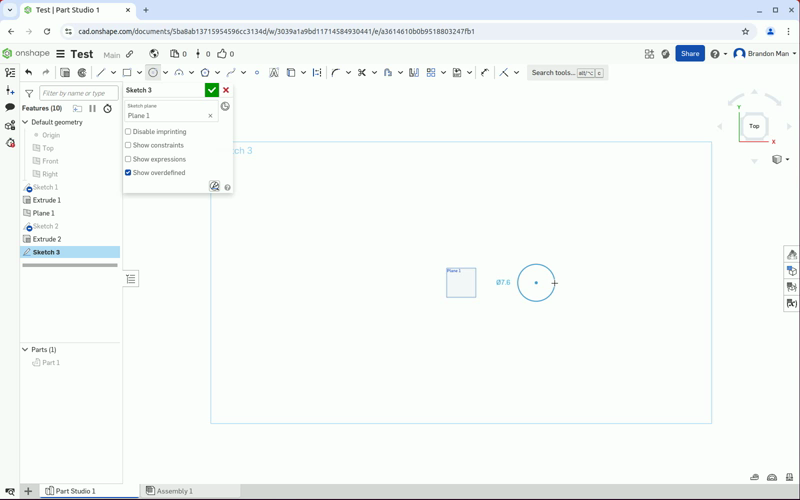
click(554, 282)
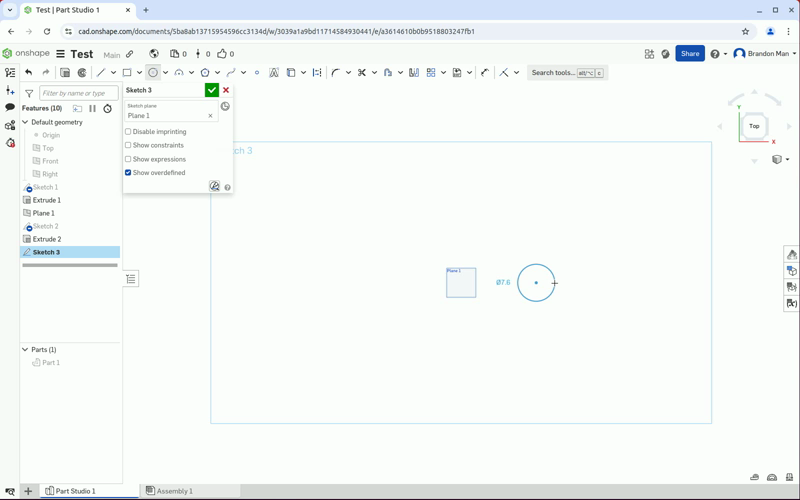
key(esc)
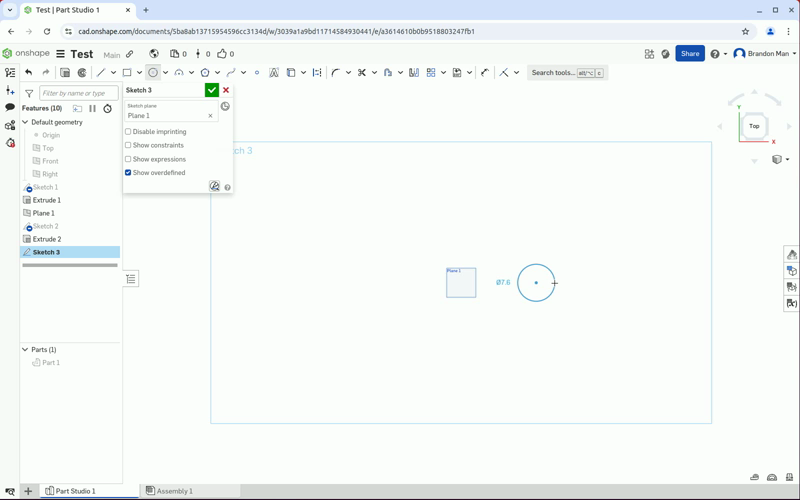
mouse_move(546, 276)
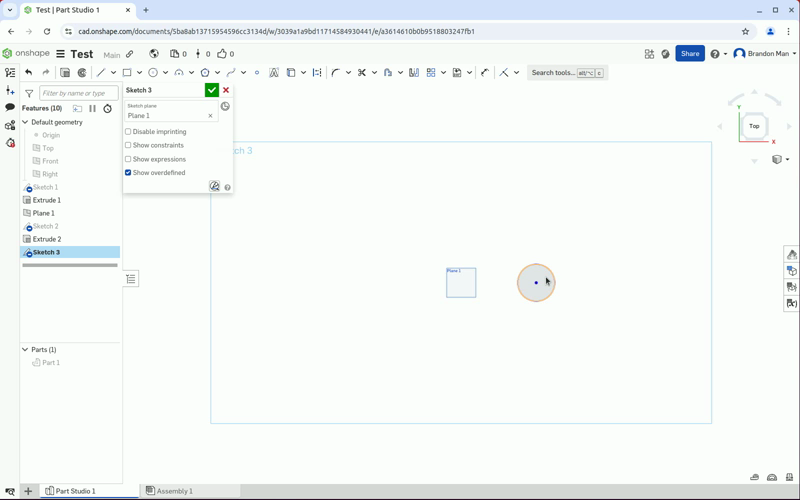
scroll(6)
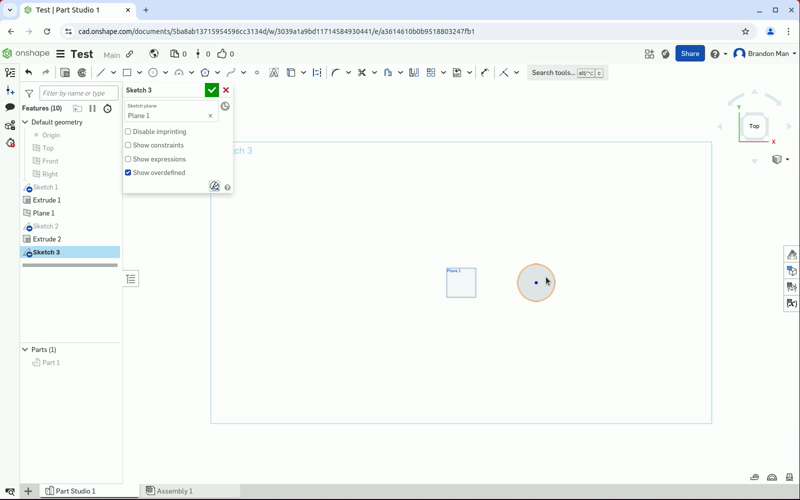
scroll(6)
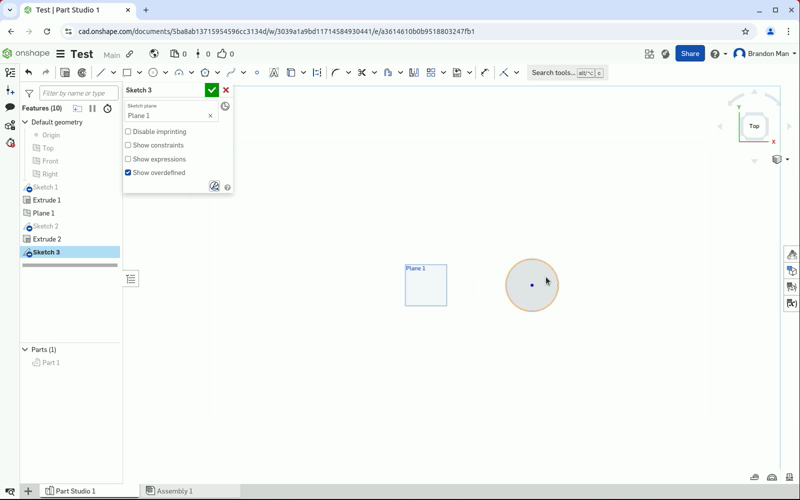
scroll(6)
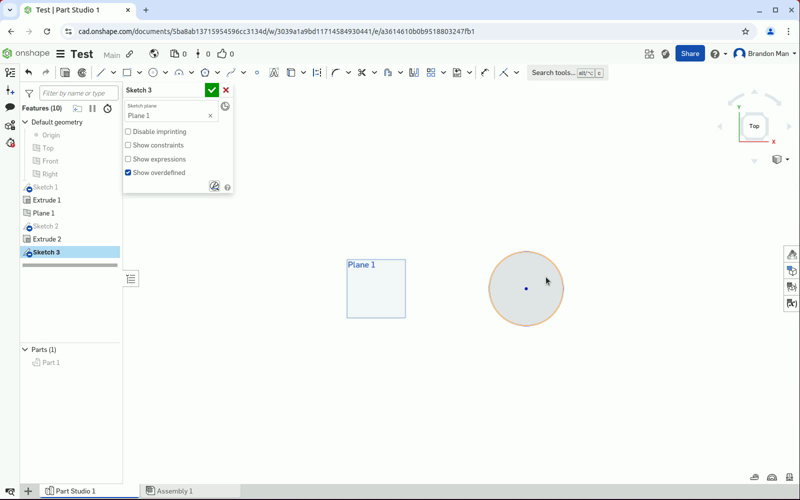
scroll(6)
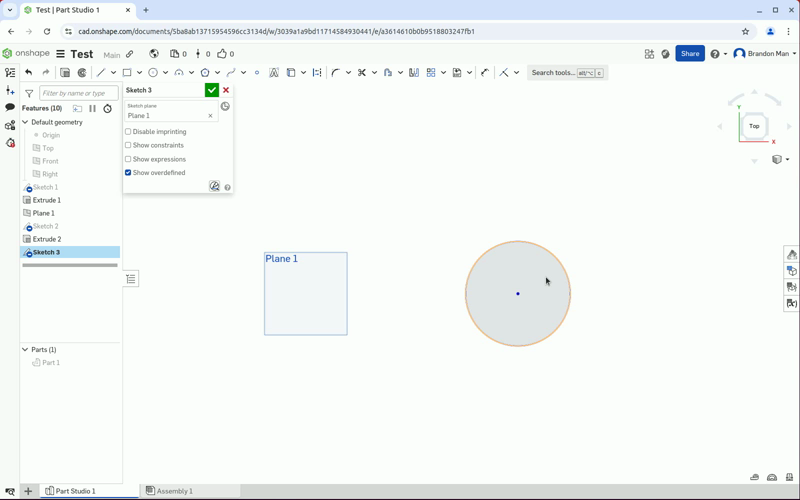
scroll(6)
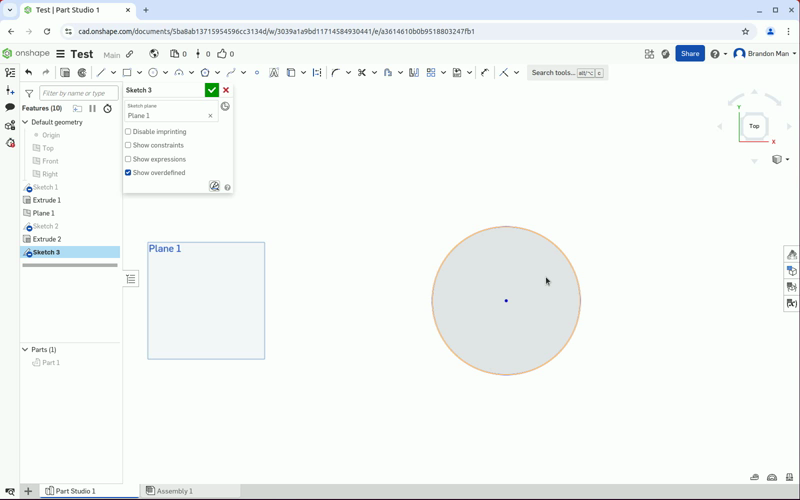
scroll(6)
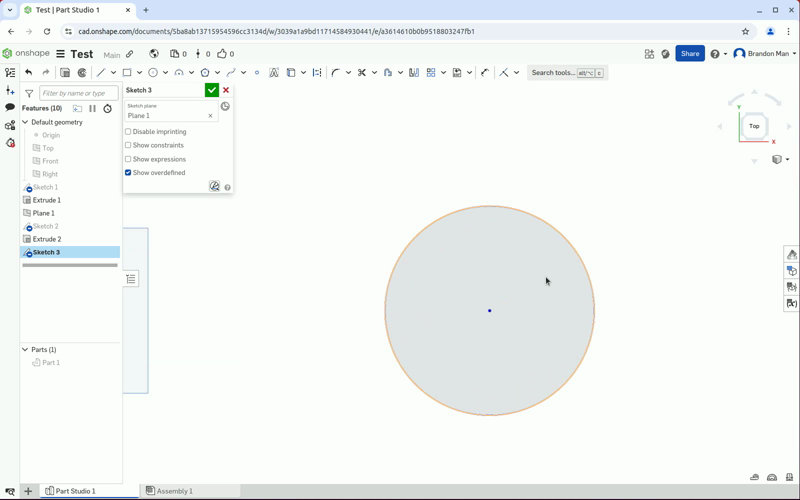
scroll(6)
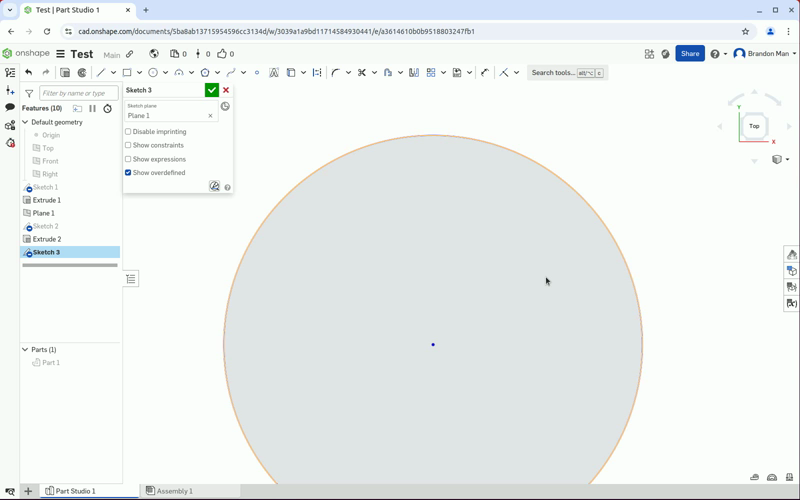
click(546, 276)
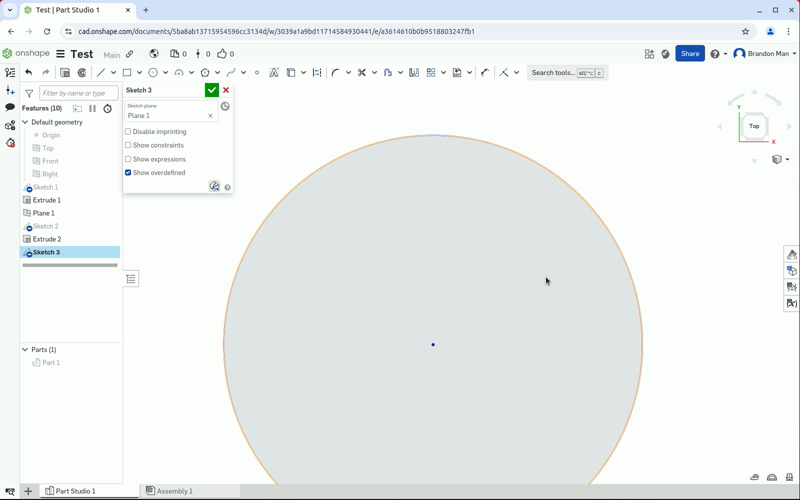
scroll(-6)
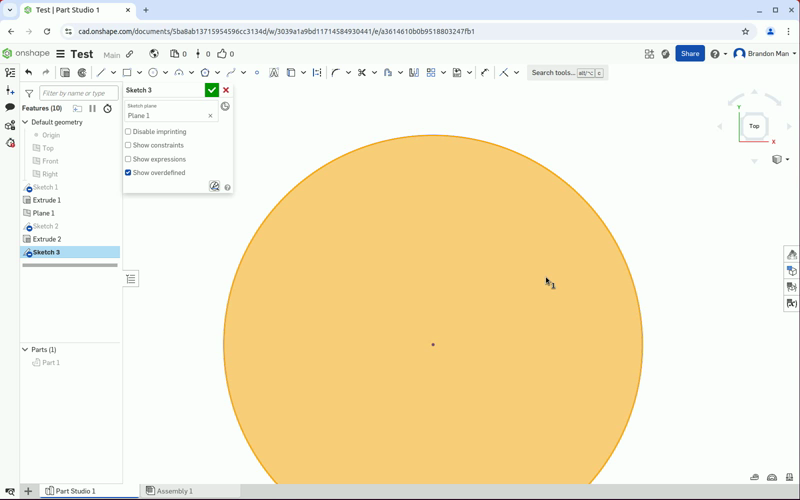
scroll(-6)
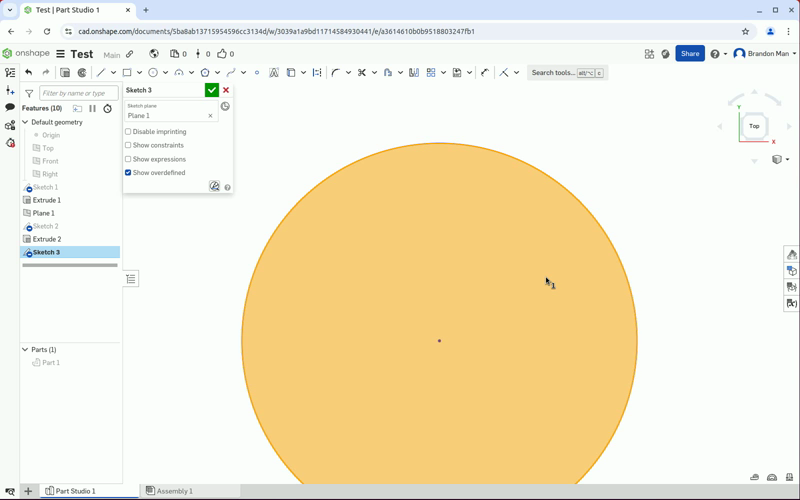
scroll(-6)
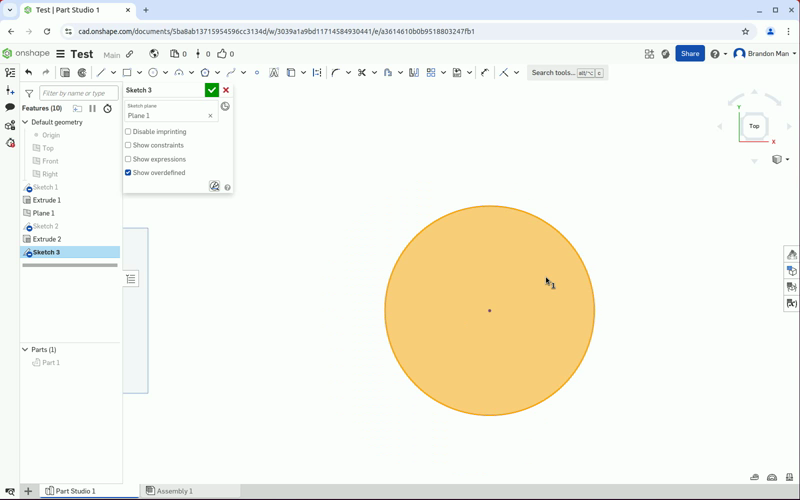
scroll(-6)
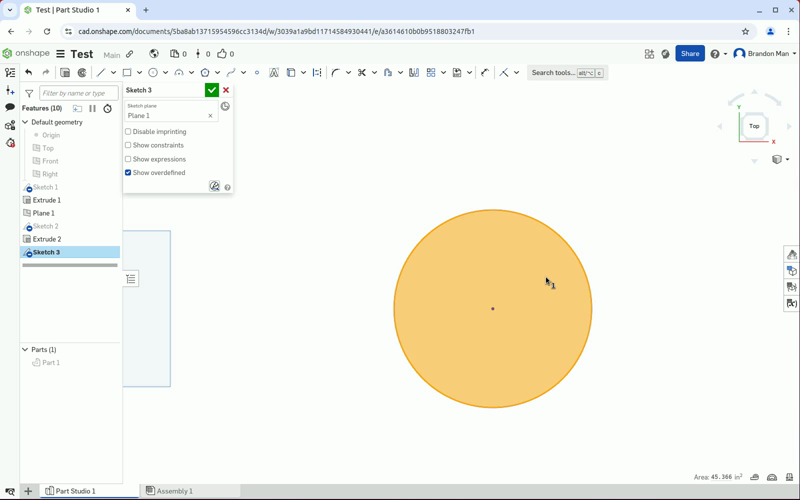
scroll(-6)
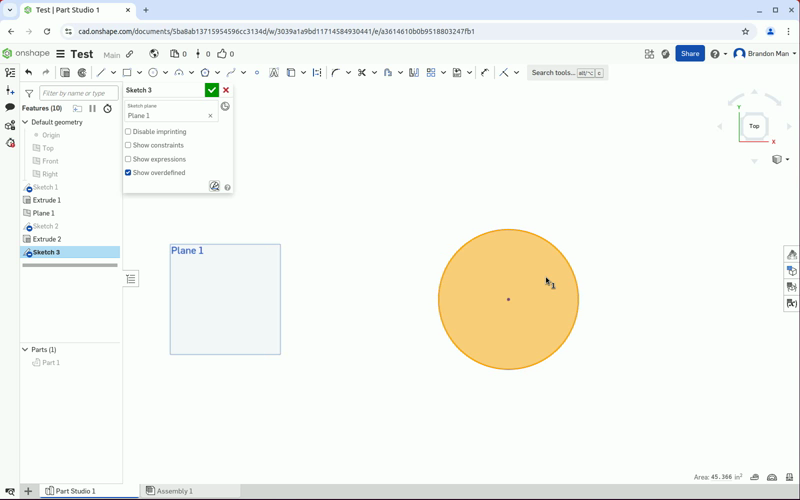
scroll(-6)
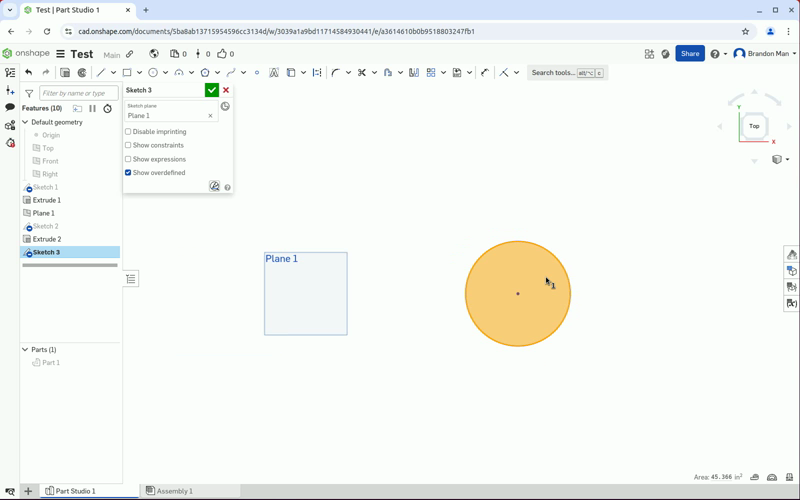
scroll(-6)
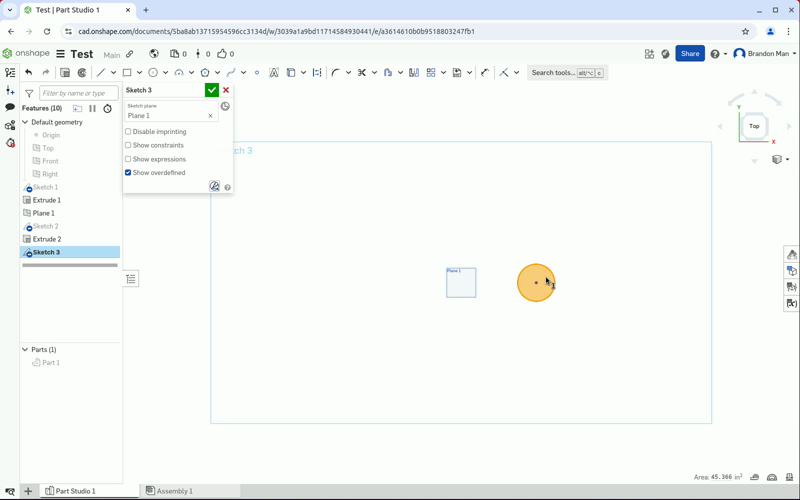
mouse_move(73, 352)
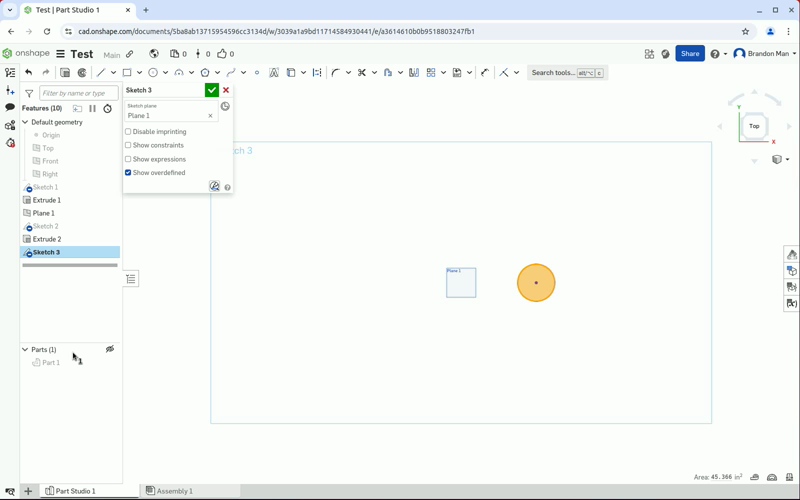
key(shift+y)
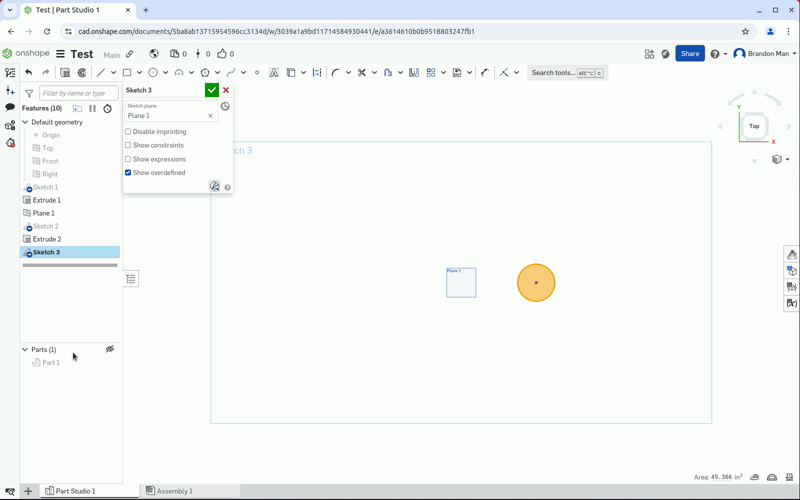
key(shift+e)
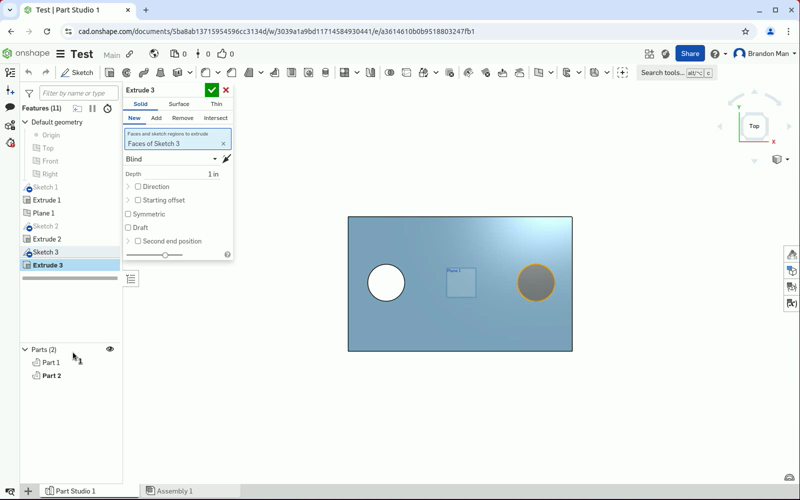
mouse_move(143, 106)
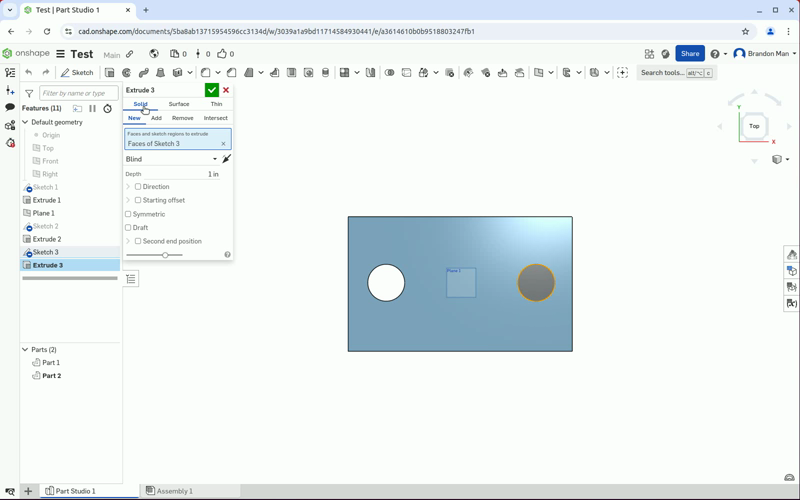
click(143, 106)
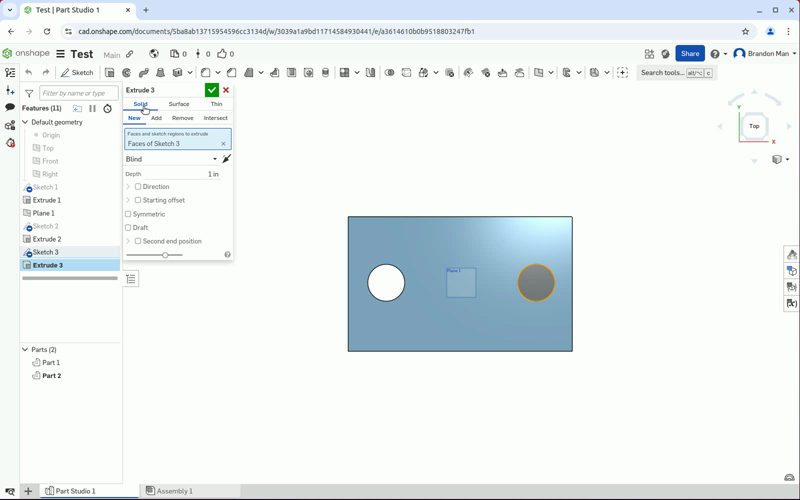
mouse_move(186, 120)
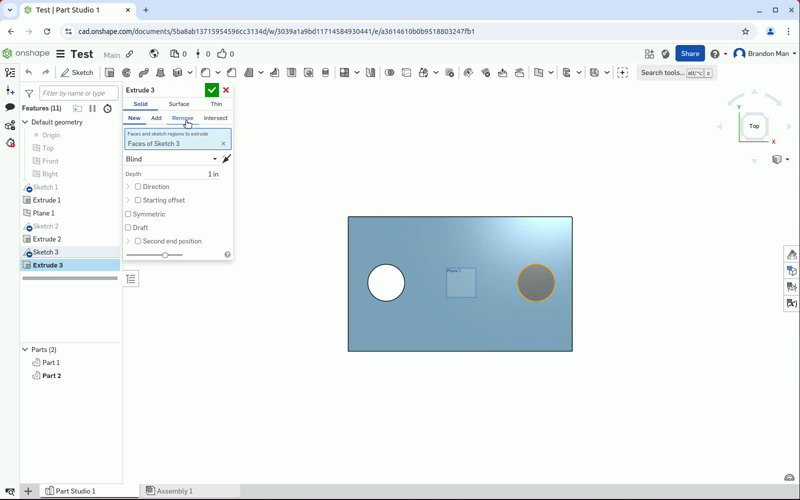
click(186, 120)
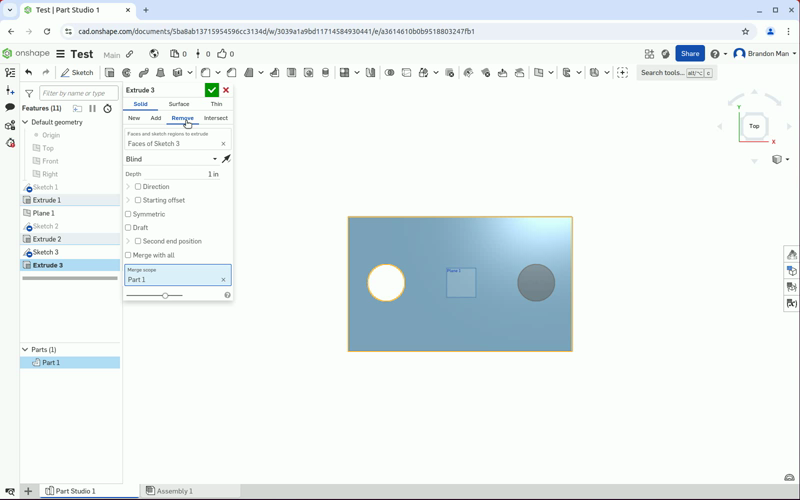
key(tab, 4)
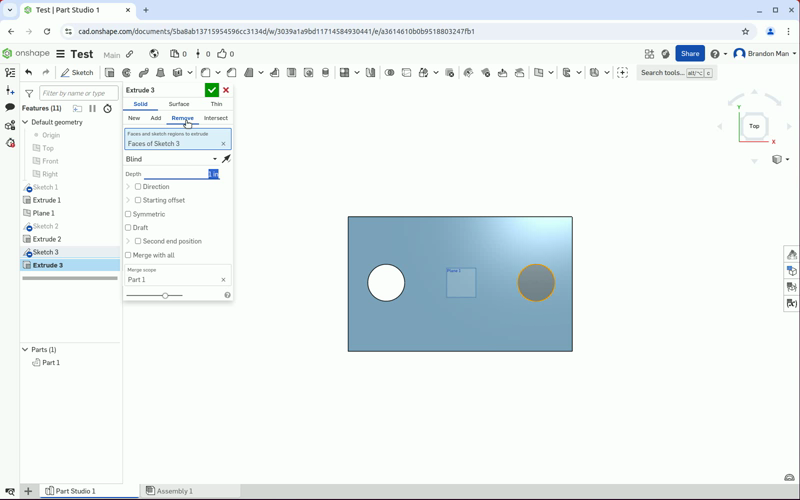
text(23.108)
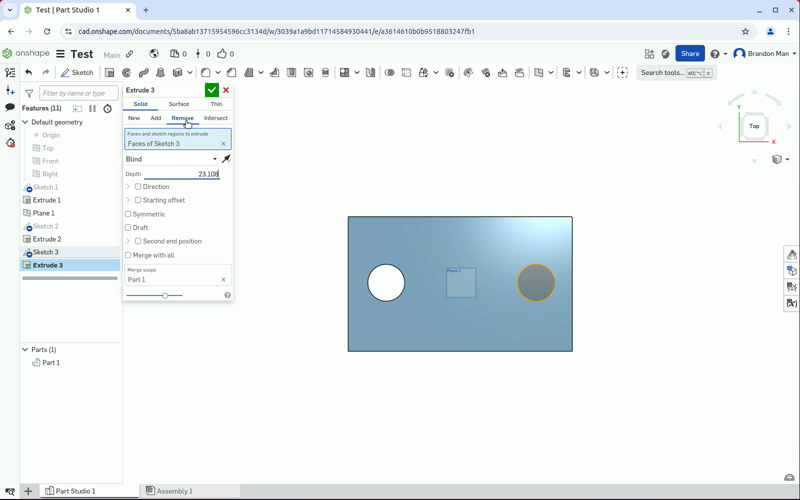
key(tab, 6)
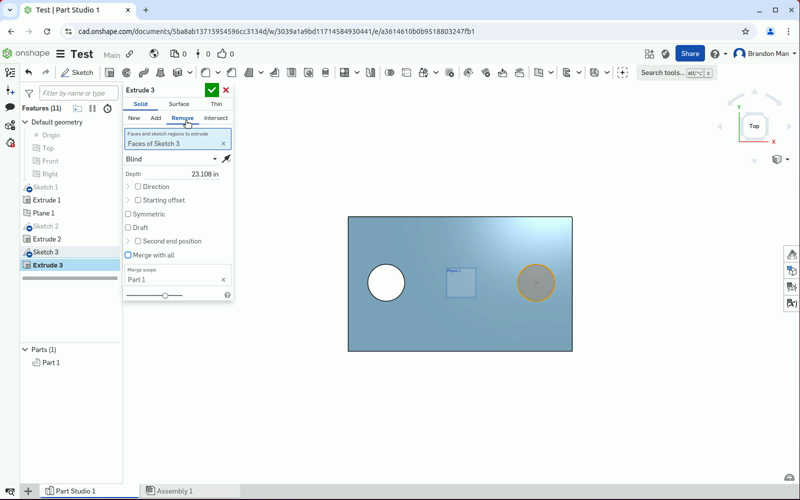
key(space)
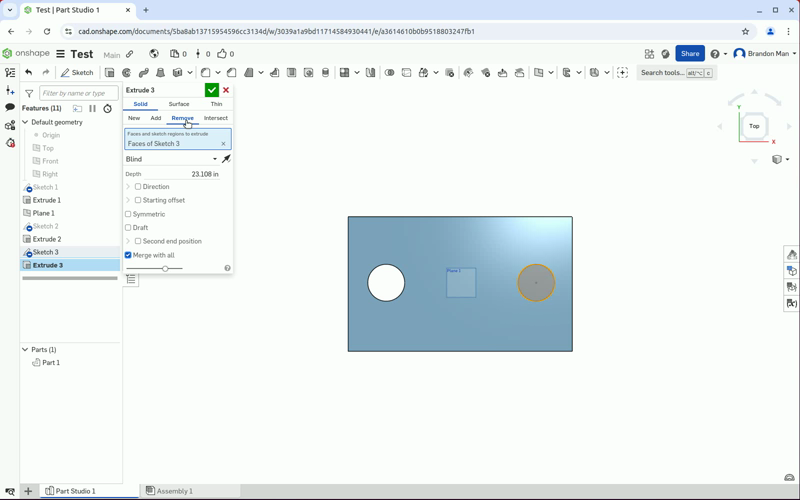
key(enter)
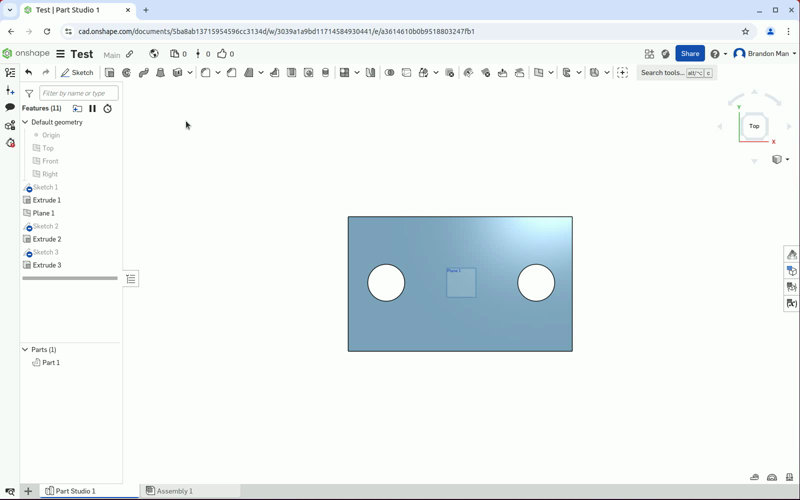
key(shift+h)
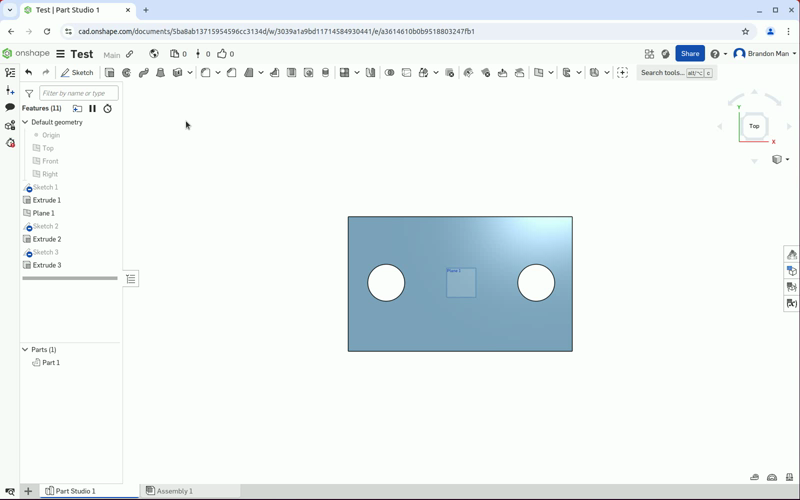
key(shift+h)
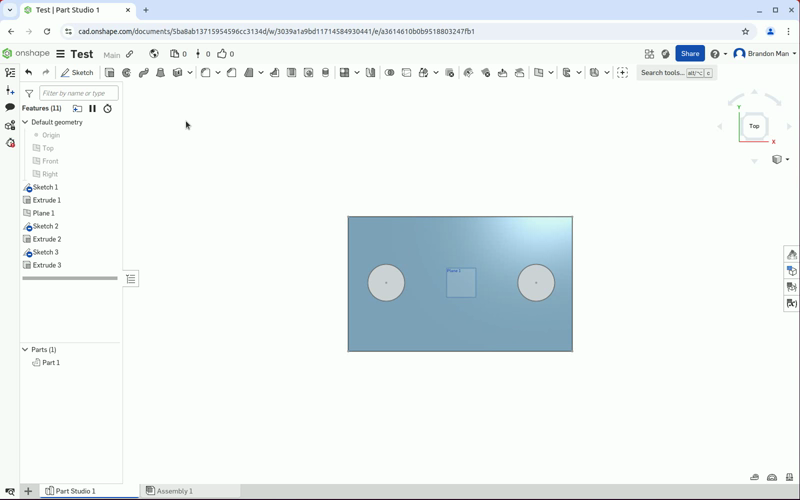
key(shift+7)
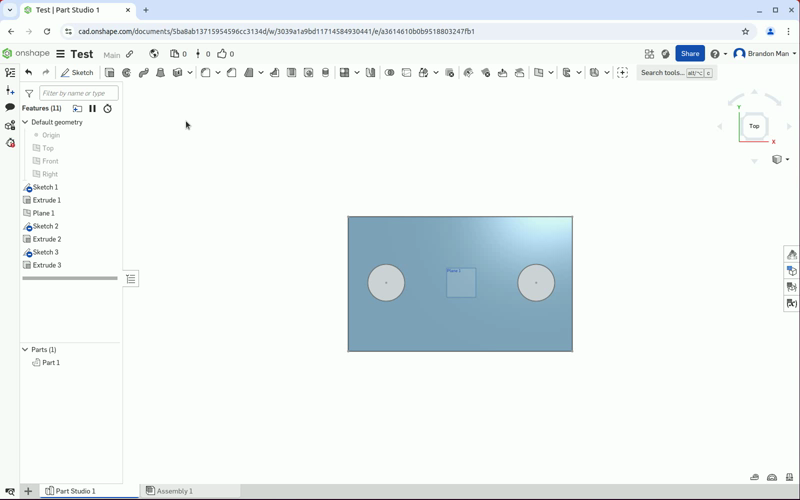
key(up, 3)
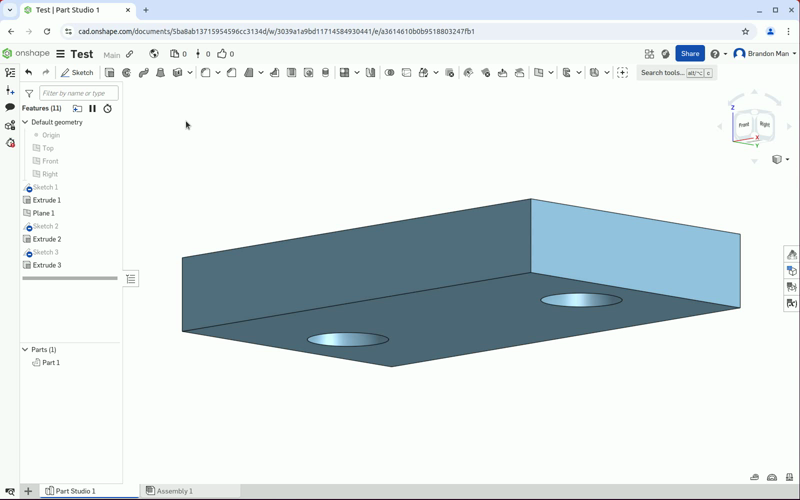
key(left, 3)
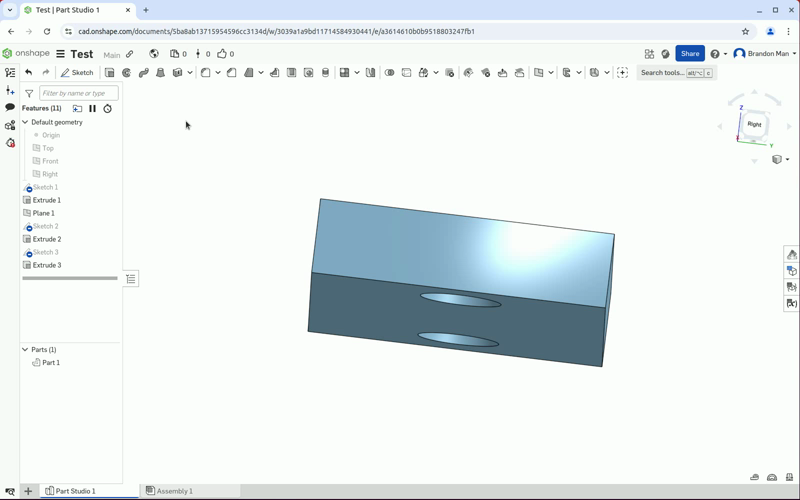
key(right, 3)
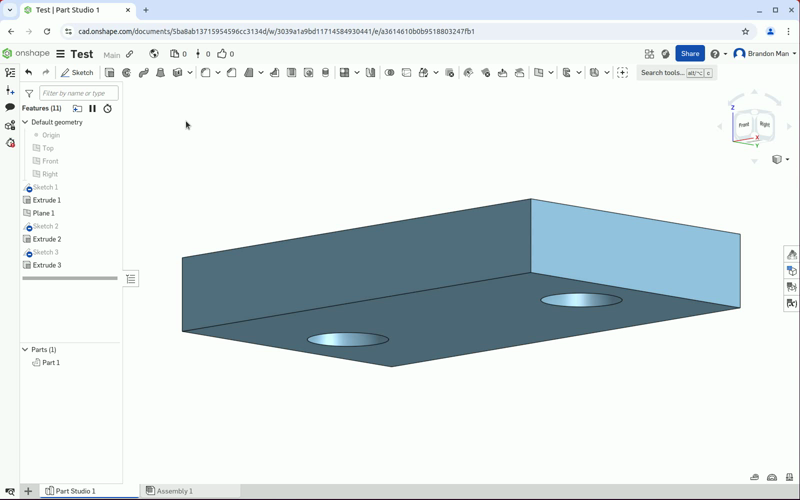
key(down, 3)
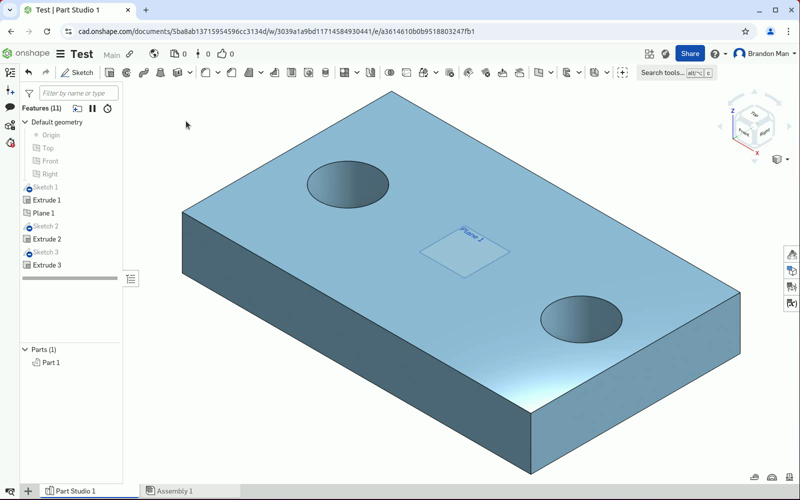
mouse_move(73, 189)
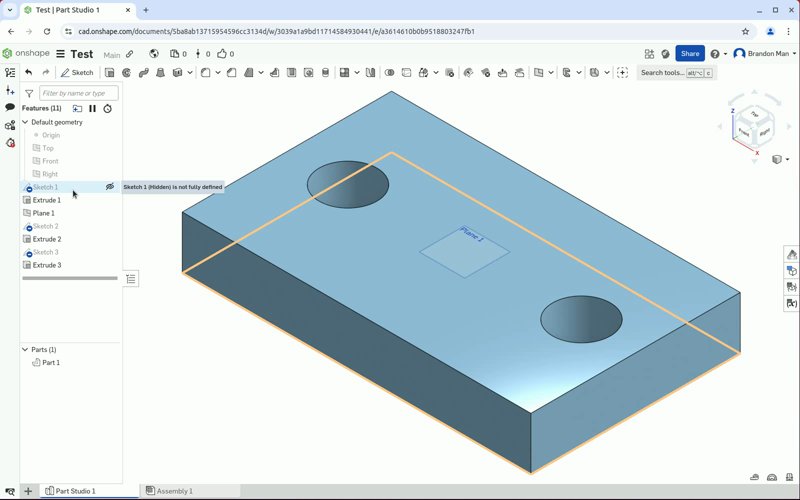
click(73, 189)